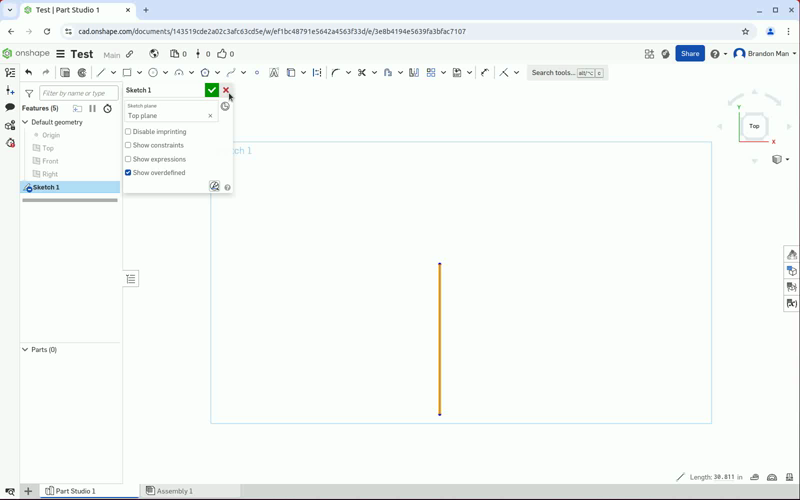
key(shift+h)
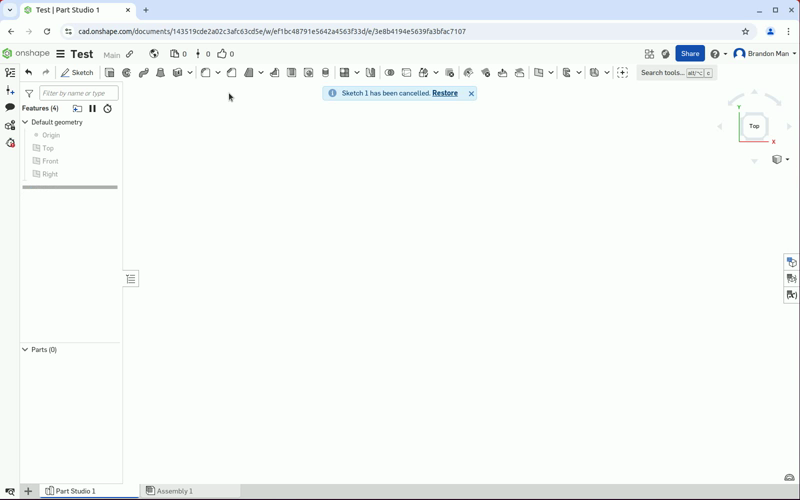
mouse_move(73, 352)
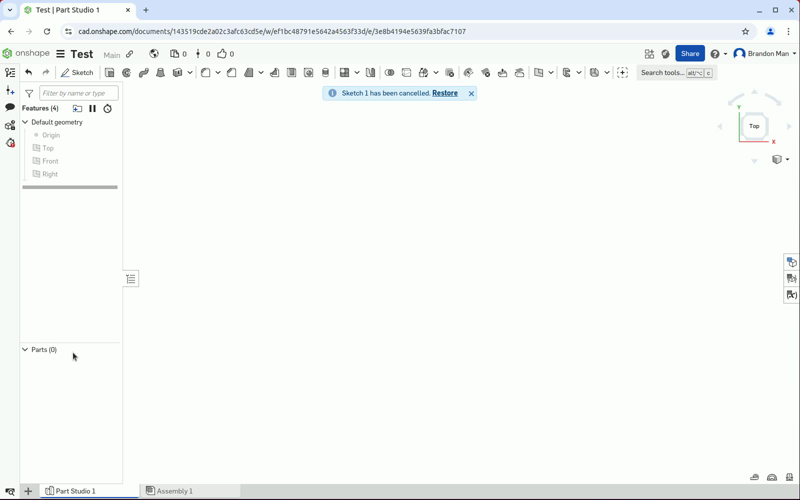
key(y)
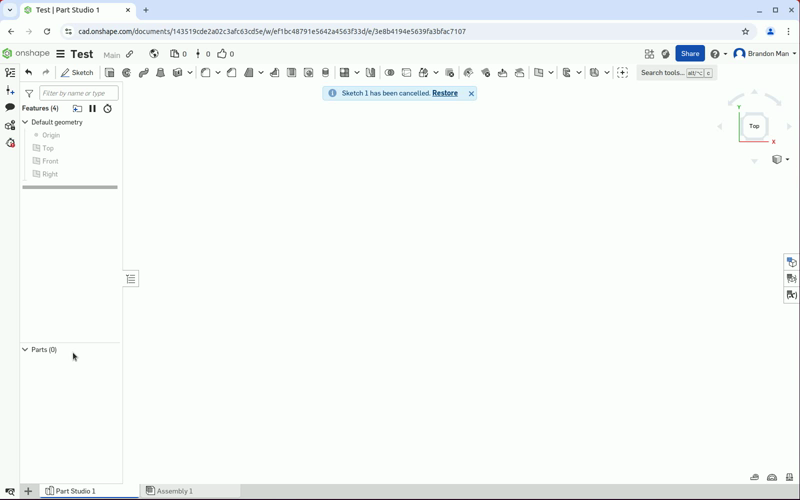
key(shift+p)
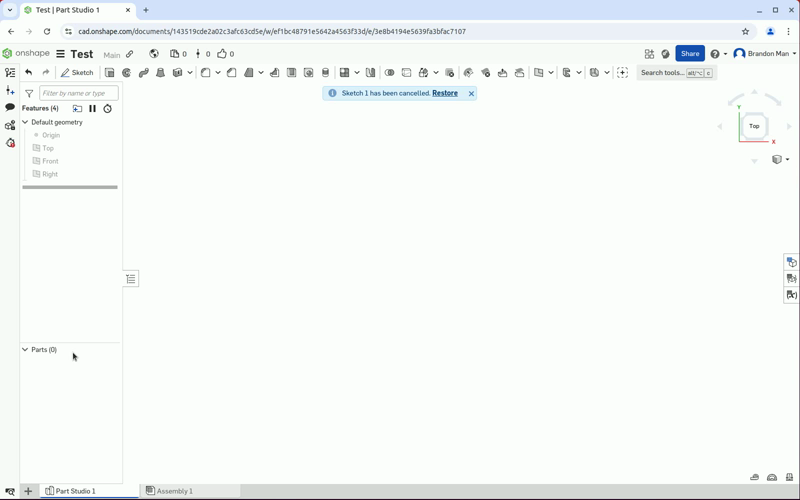
key(space)
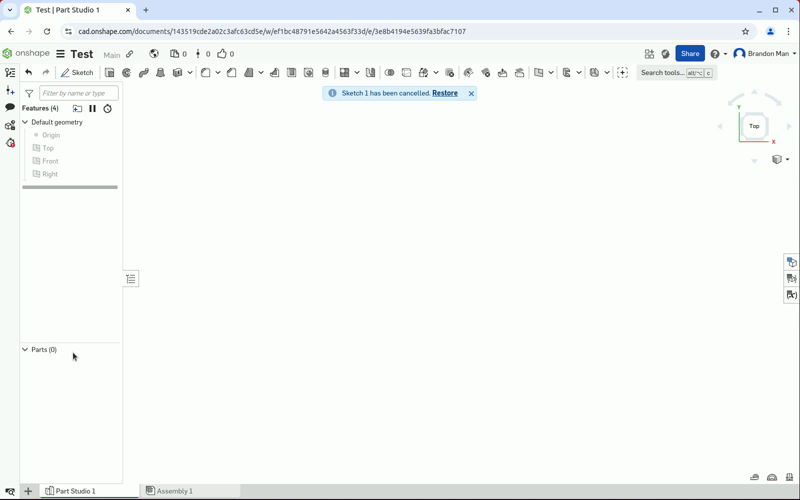
key_down(shift)
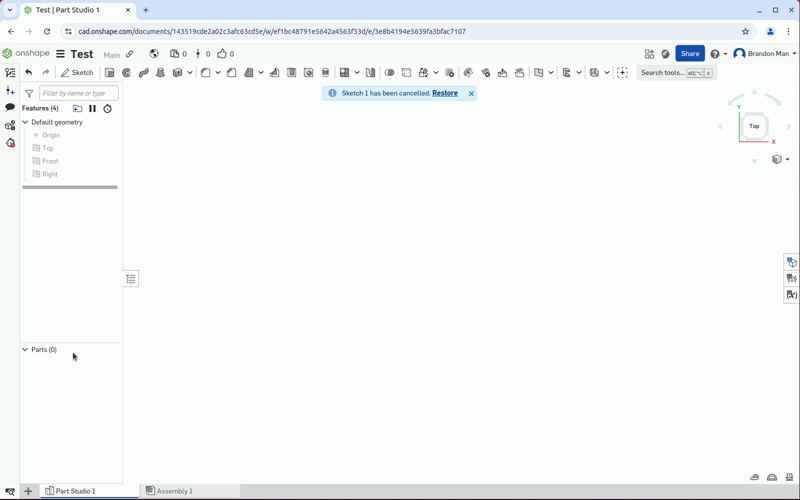
key(up)
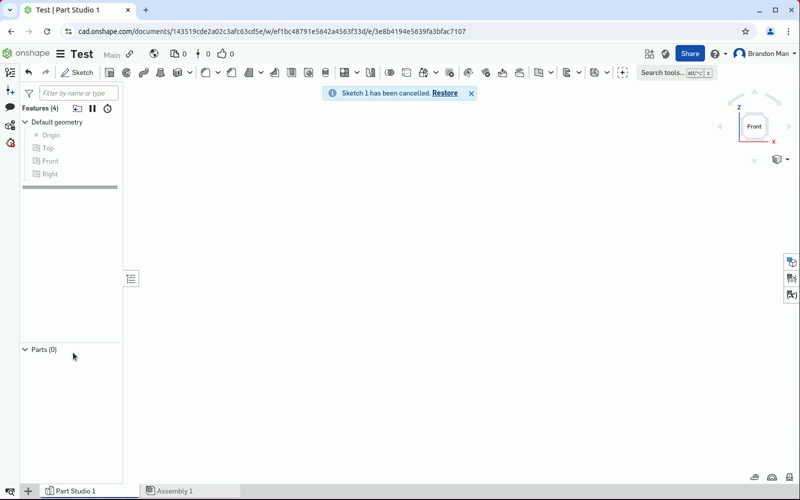
key_up(shift)
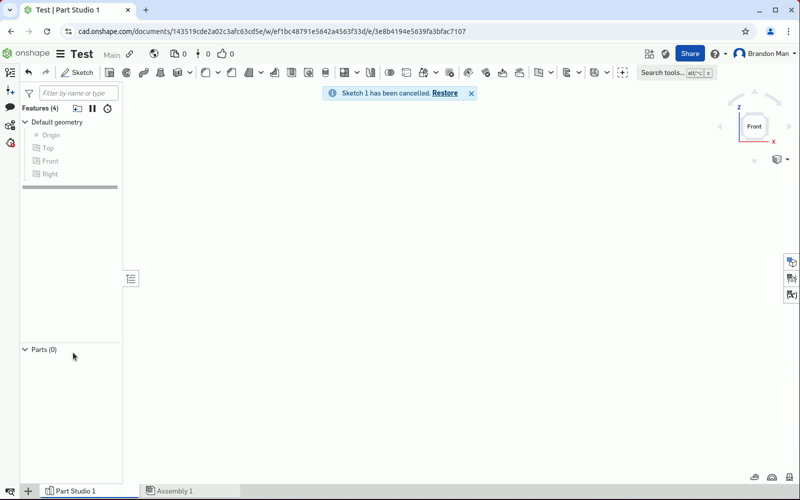
mouse_move(73, 352)
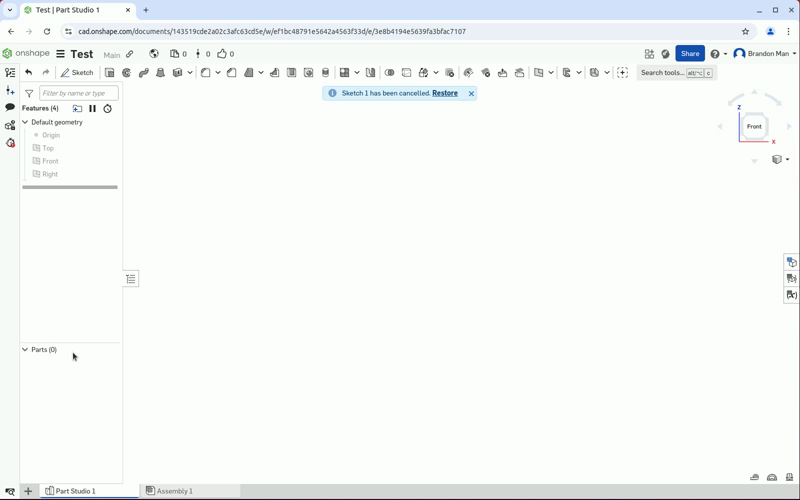
key(shift+y)
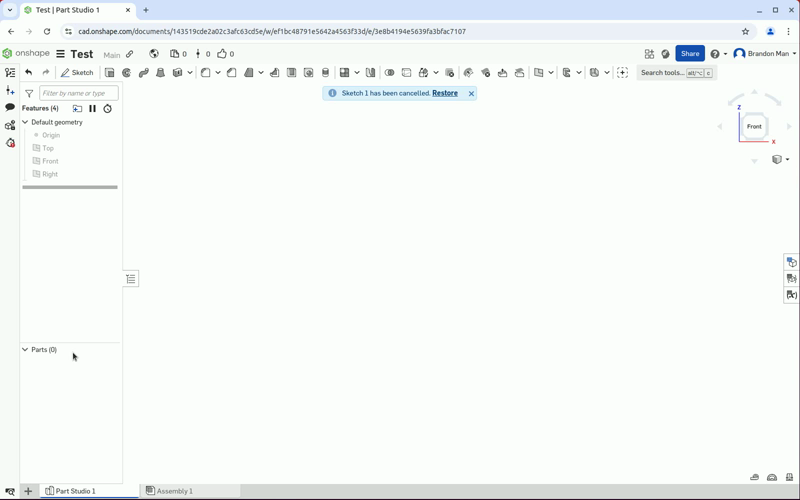
key(shift+s)
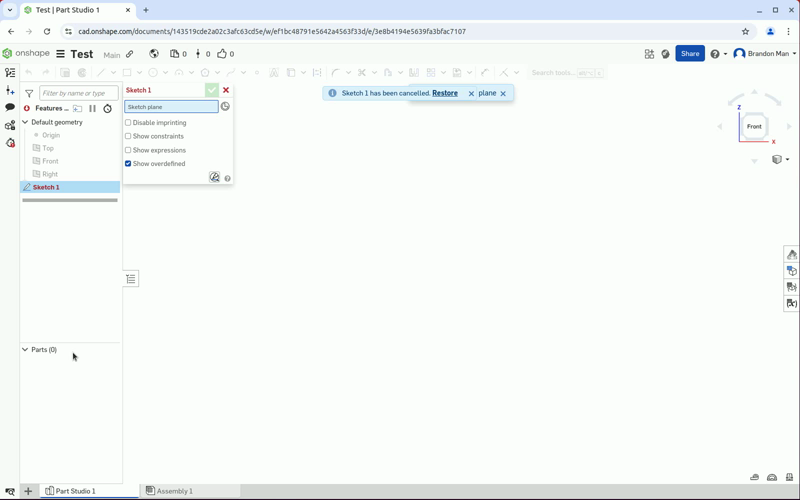
mouse_move(73, 163)
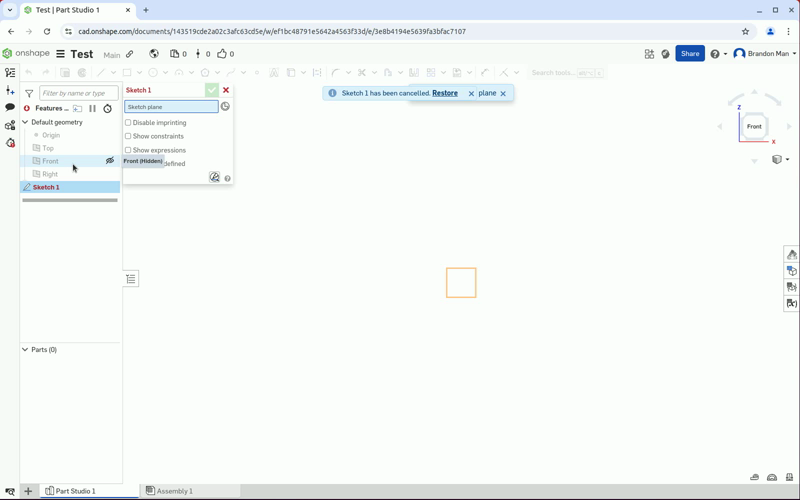
click(73, 163)
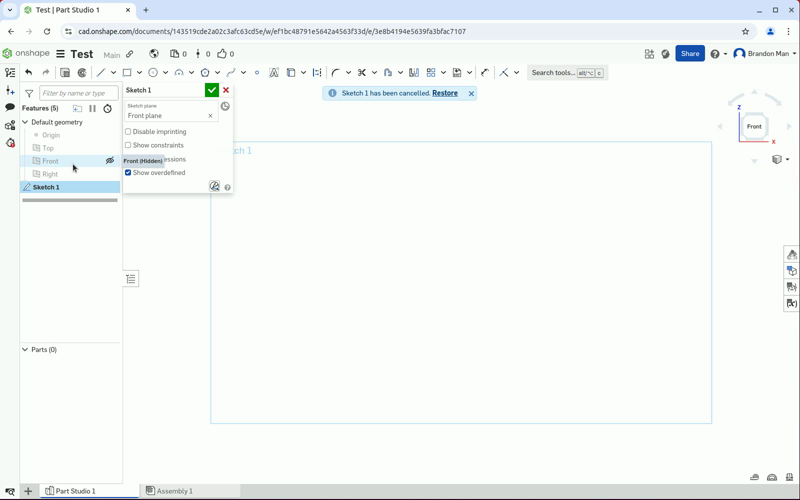
mouse_move(73, 352)
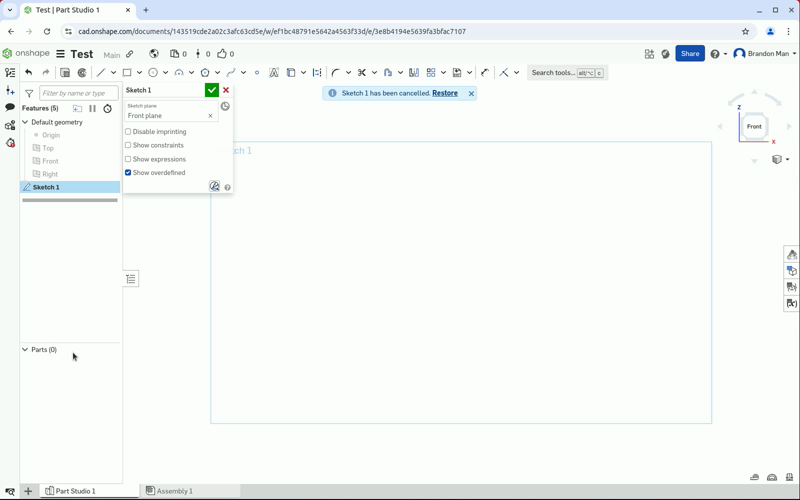
key(y)
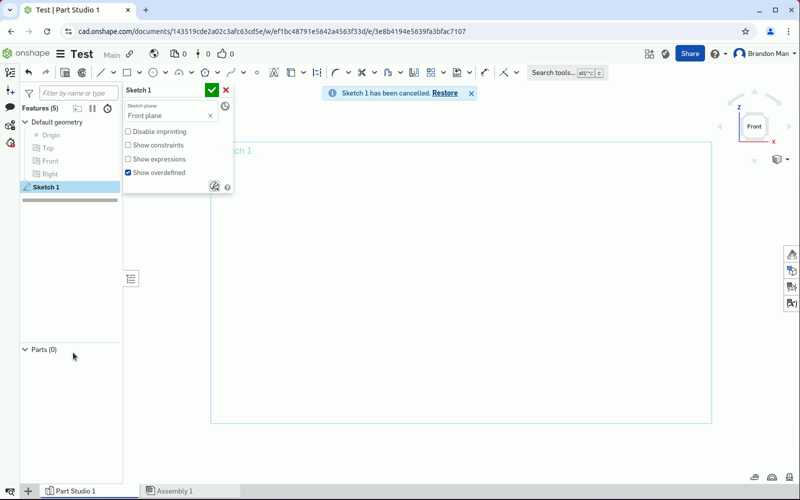
key(l)
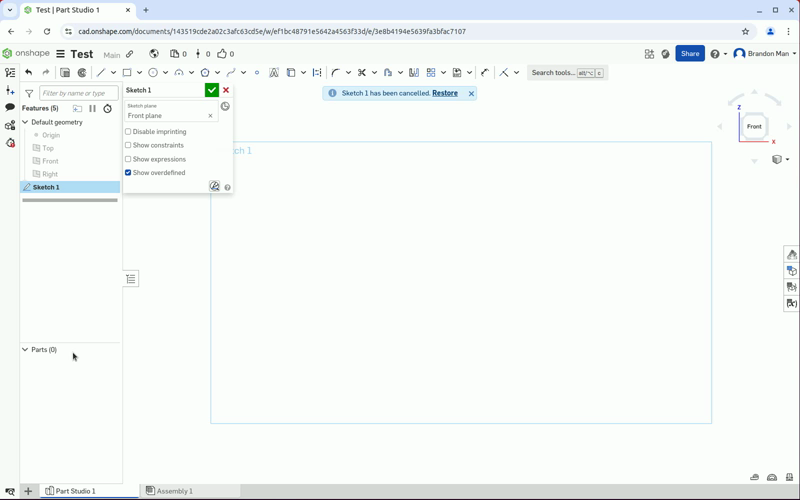
key_down(shift)
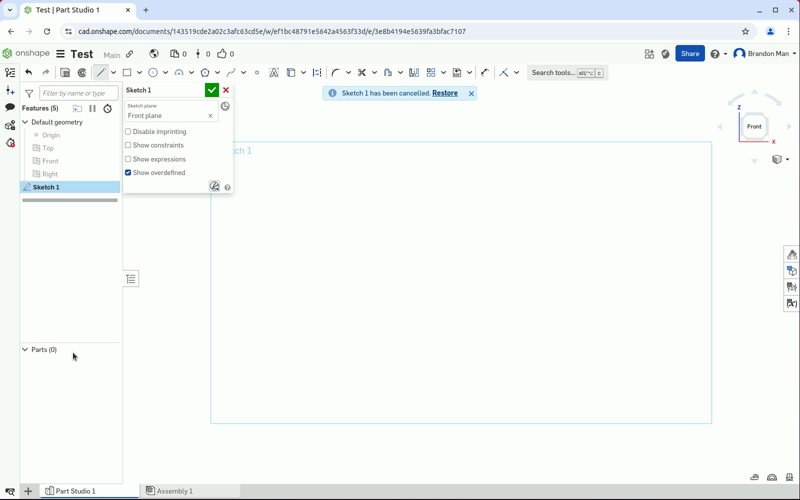
mouse_move(460, 282)
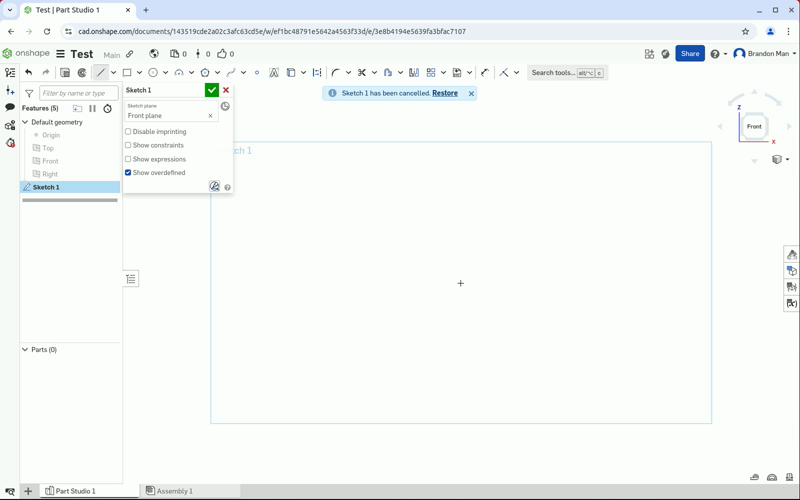
click(460, 282)
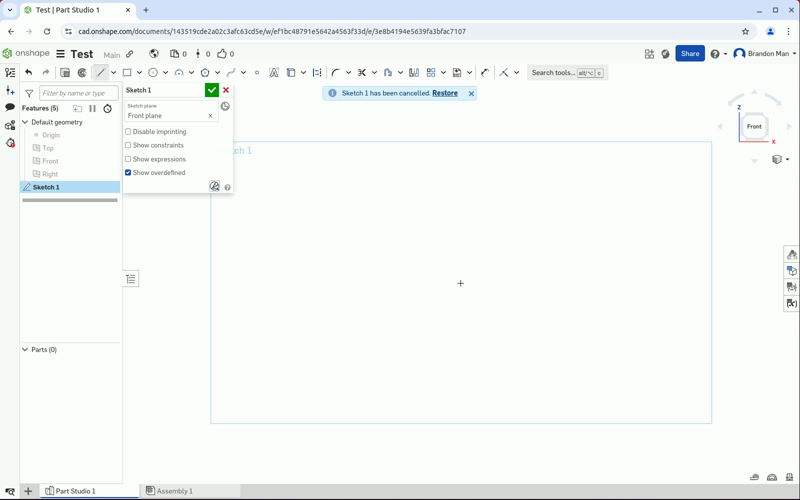
key_up(shift)
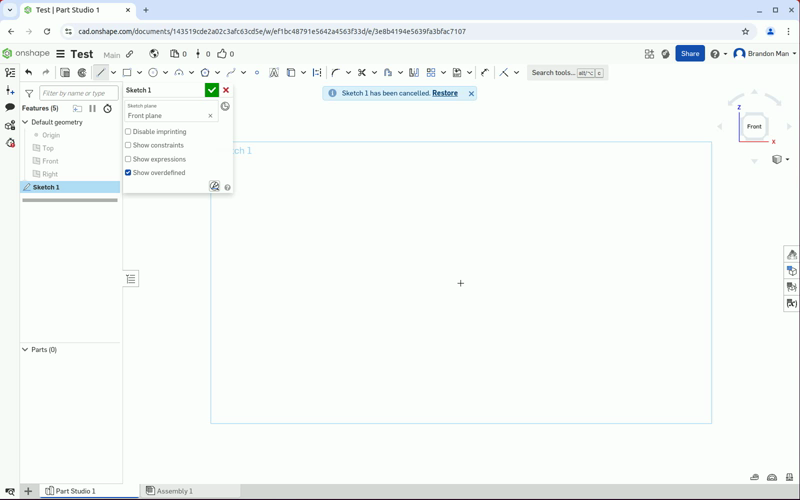
key_down(shift)
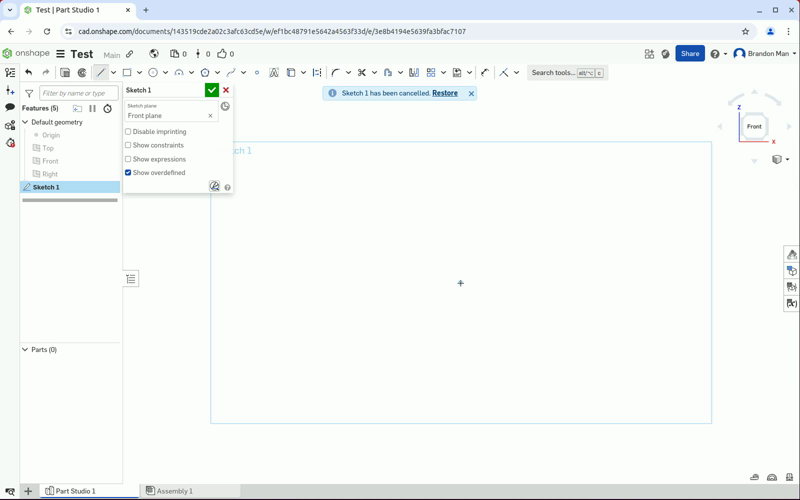
mouse_move(490, 282)
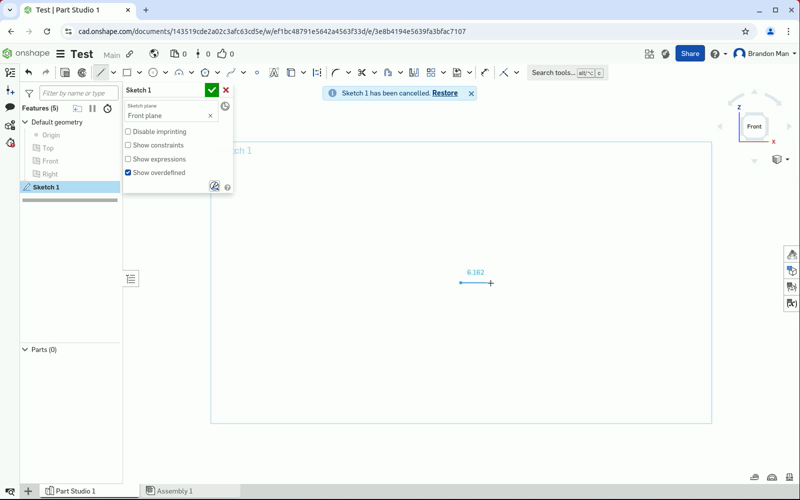
mouse_move(506, 282)
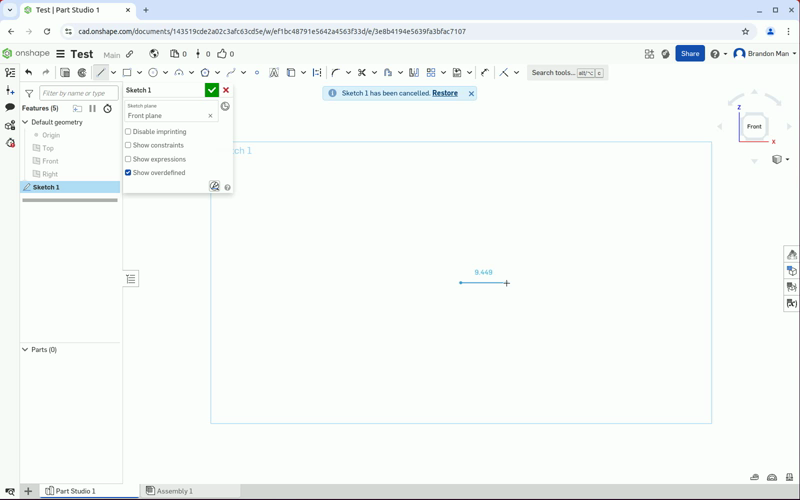
click(506, 282)
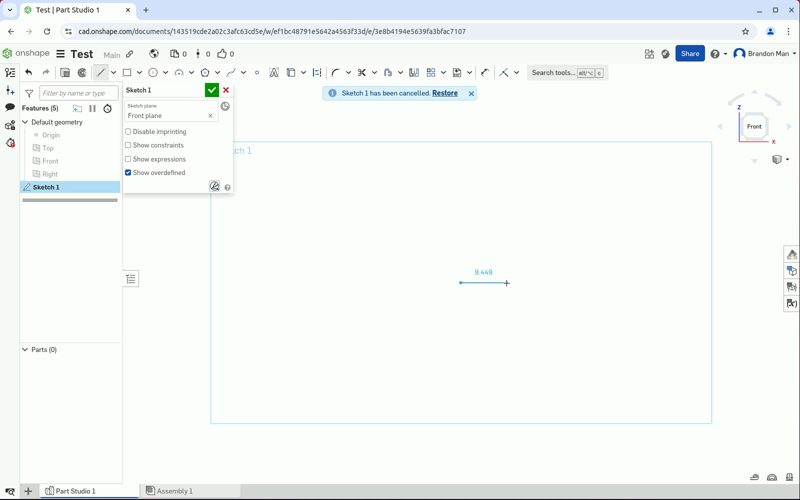
key_up(shift)
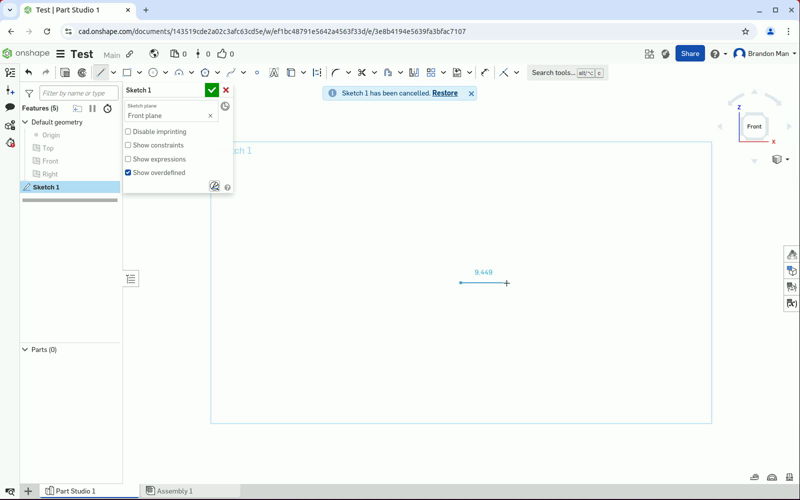
key_down(shift)
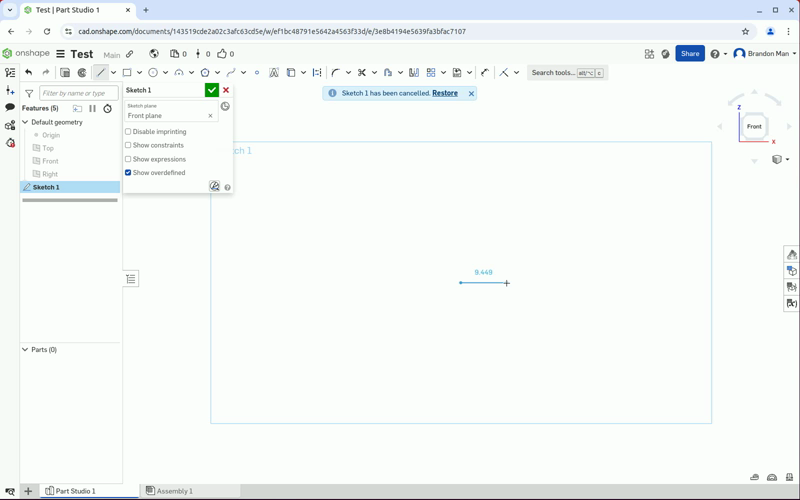
mouse_move(536, 282)
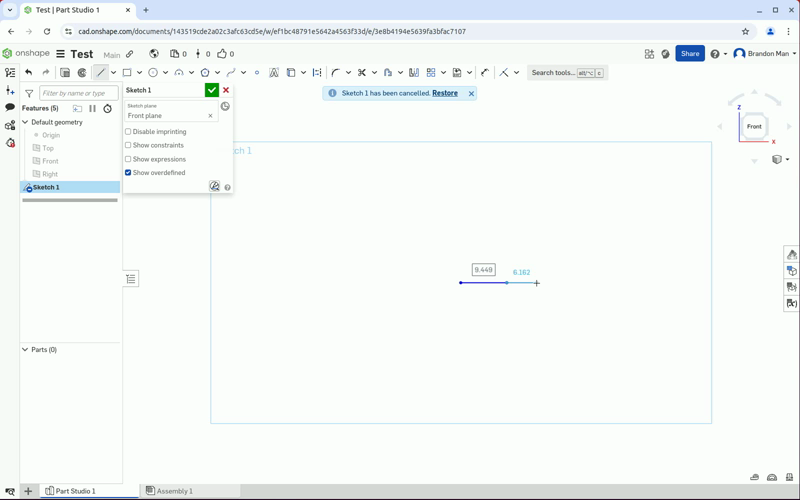
mouse_move(506, 229)
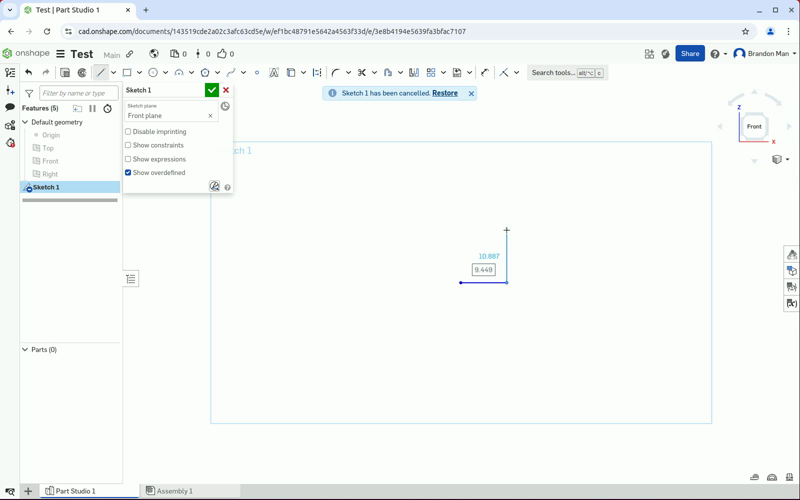
click(506, 229)
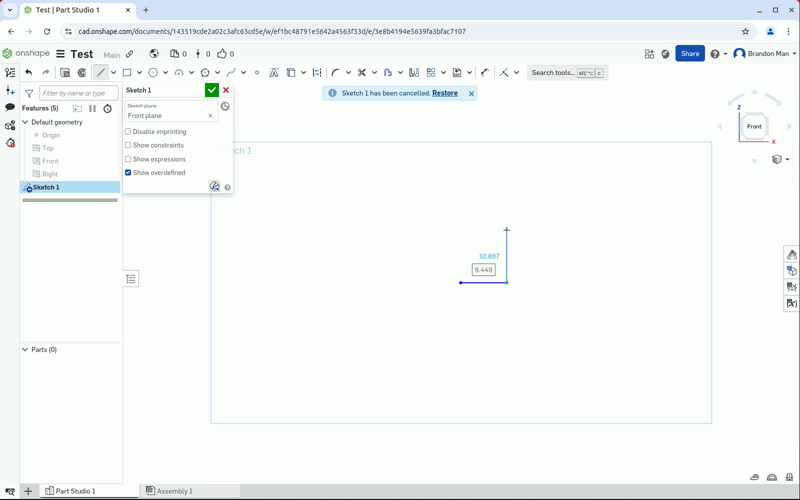
key_up(shift)
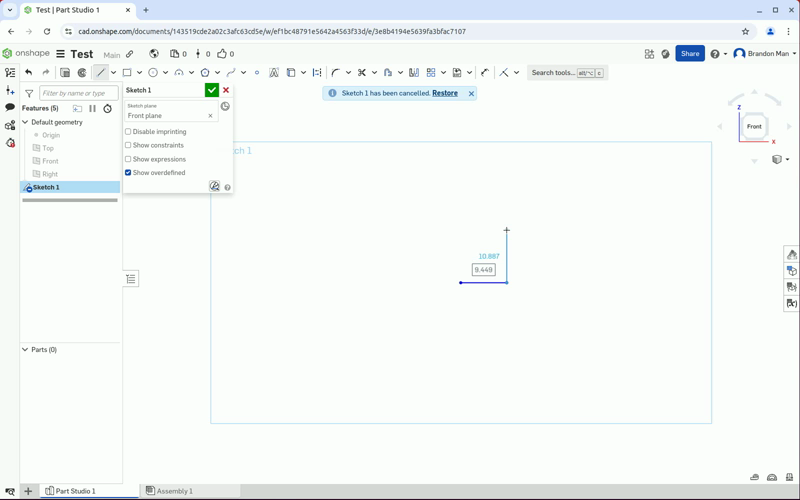
key_down(shift)
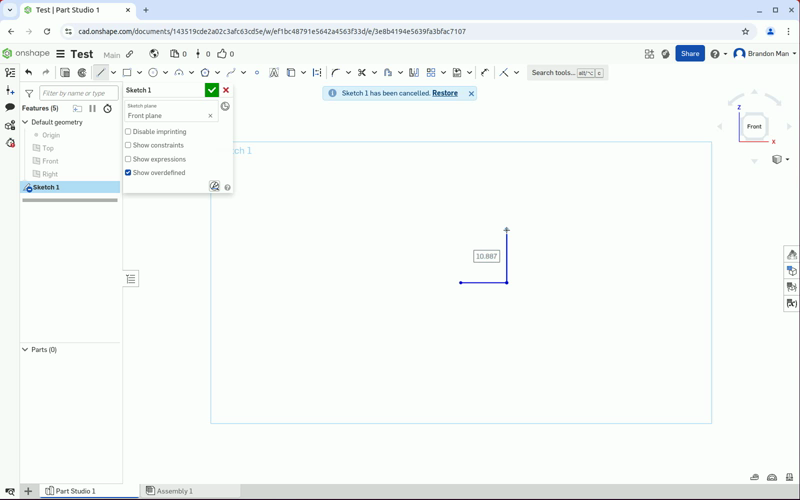
mouse_move(536, 229)
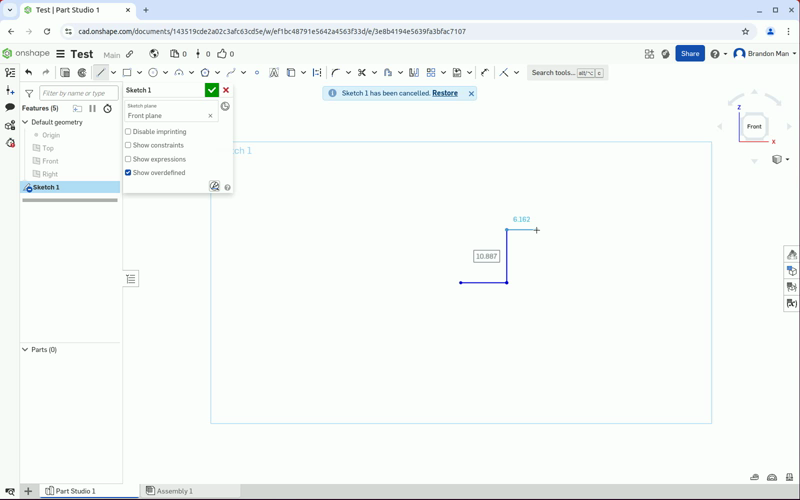
mouse_move(460, 229)
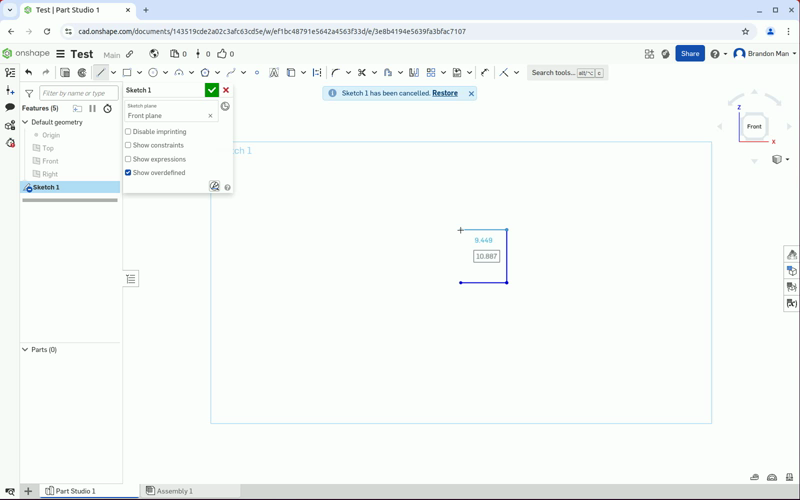
click(460, 229)
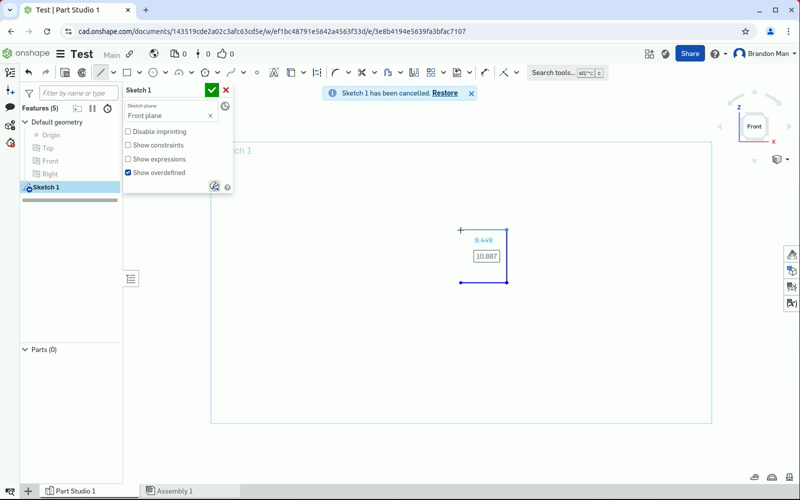
key_up(shift)
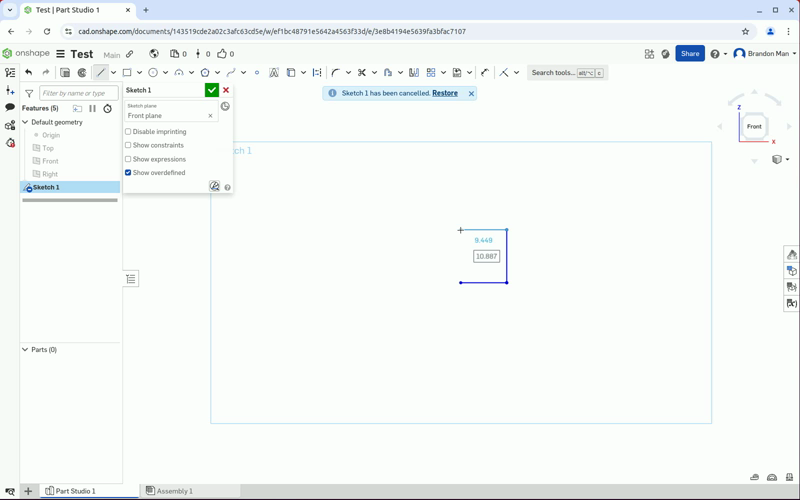
mouse_move(490, 229)
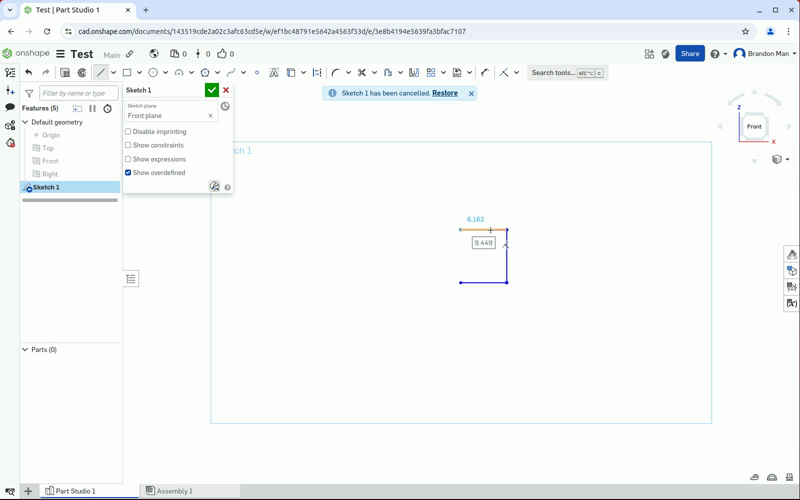
key_down(shift)
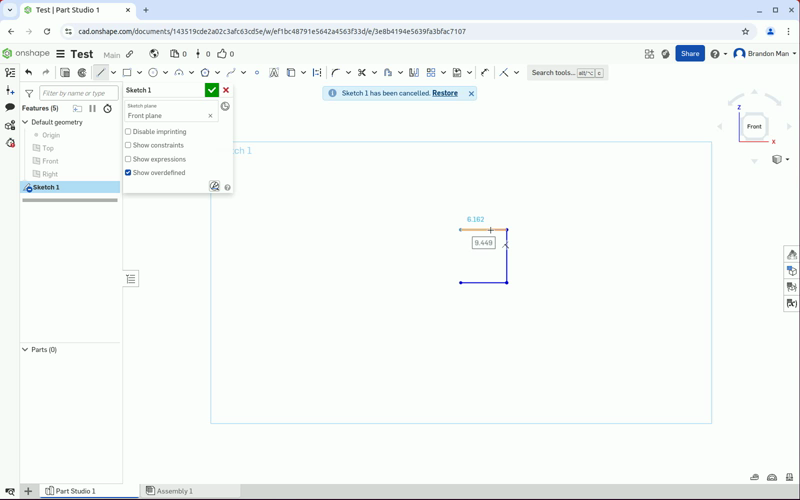
mouse_move(460, 282)
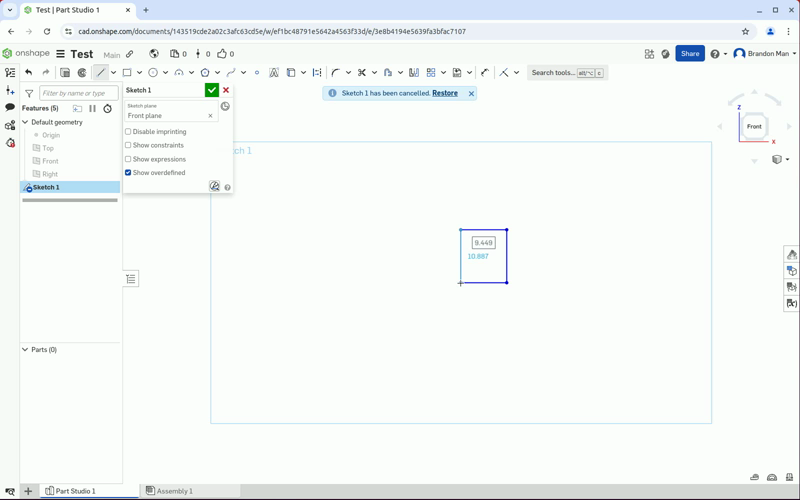
key_up(shift)
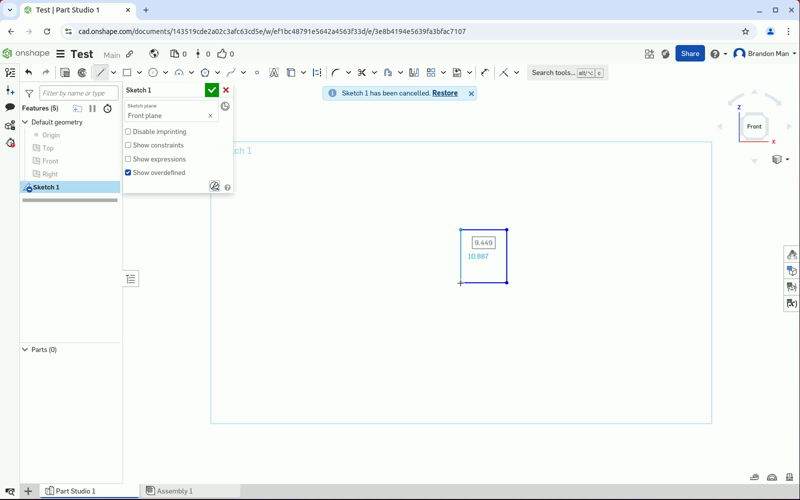
click(460, 282)
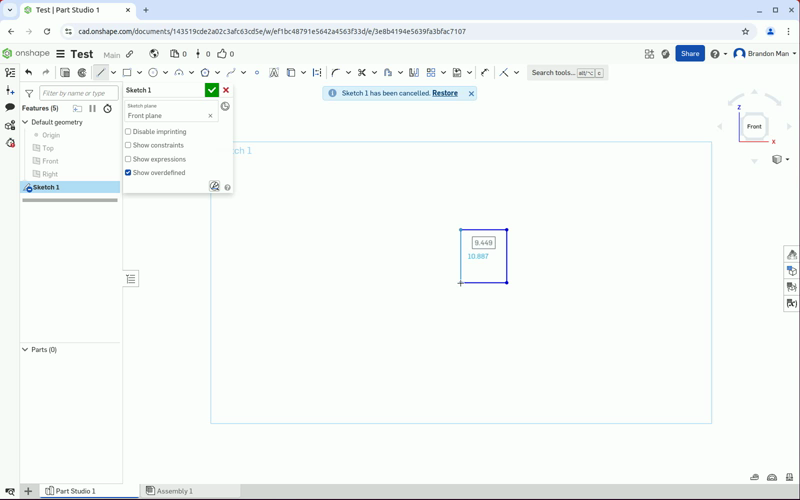
key(esc)
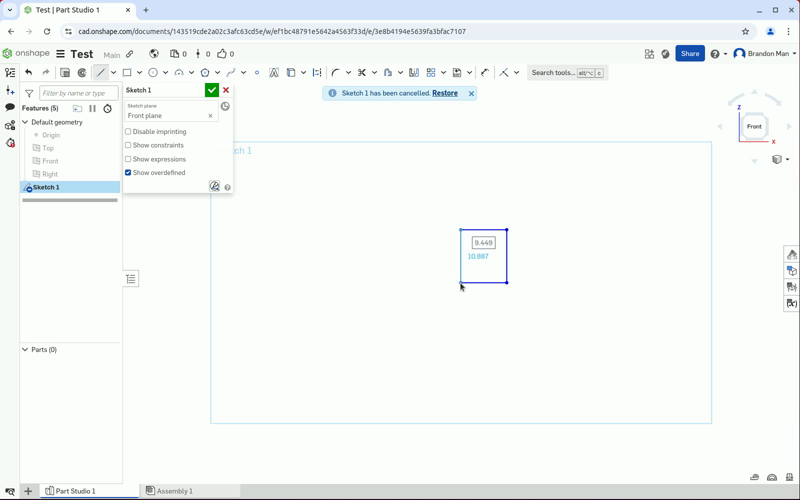
mouse_move(471, 248)
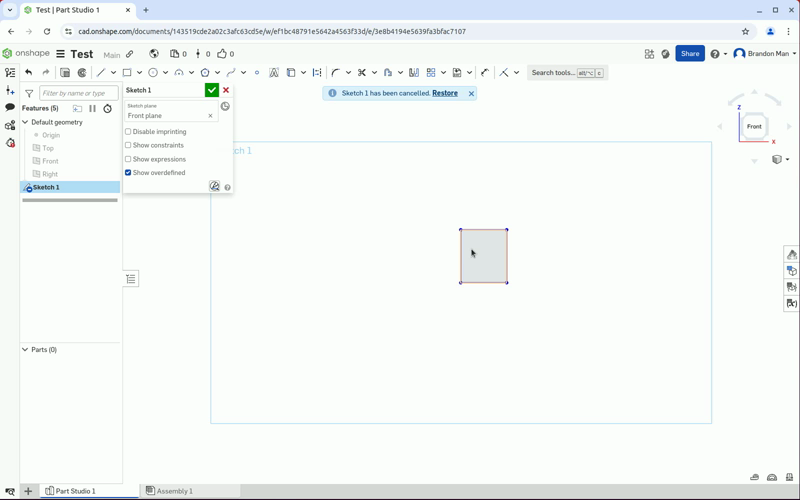
click(471, 248)
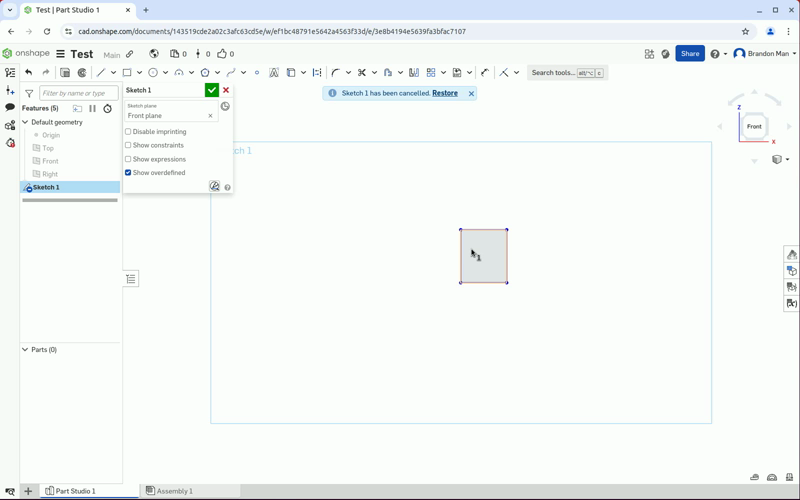
mouse_move(73, 352)
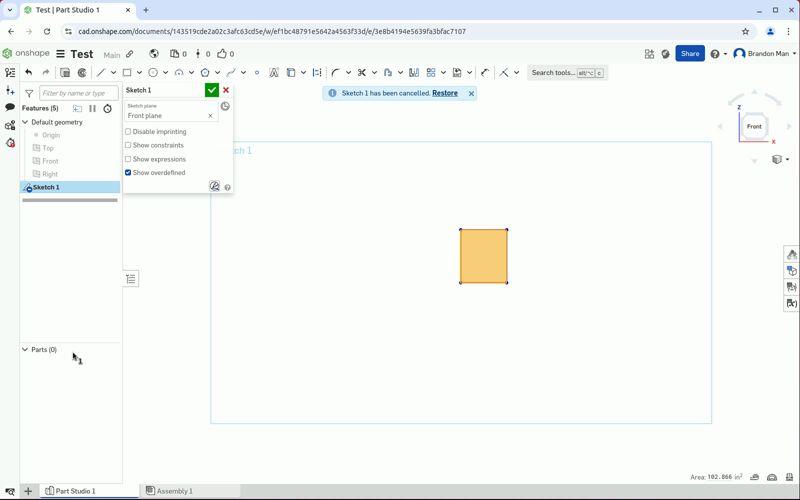
key(shift+y)
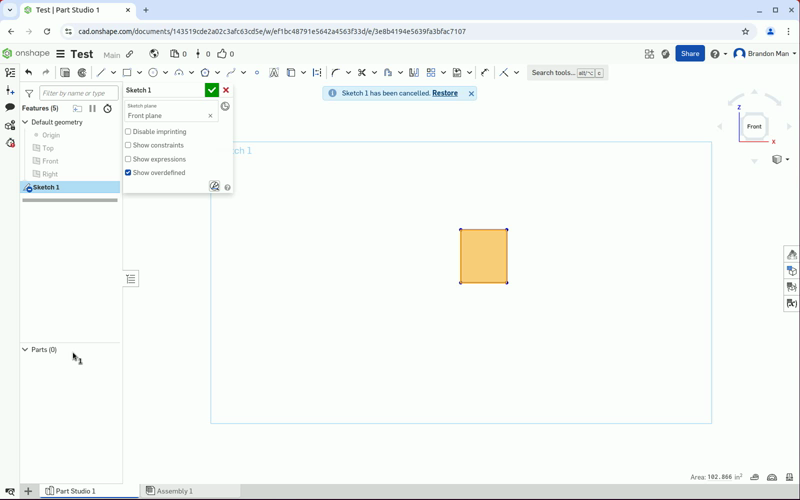
key(shift+e)
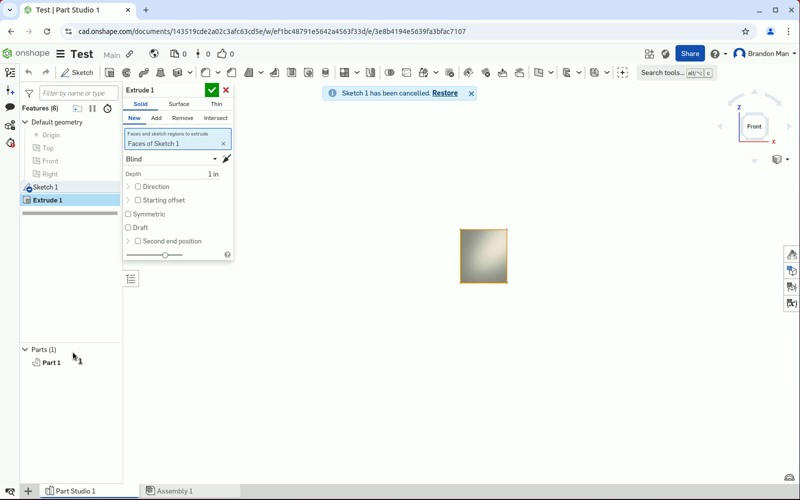
mouse_move(143, 106)
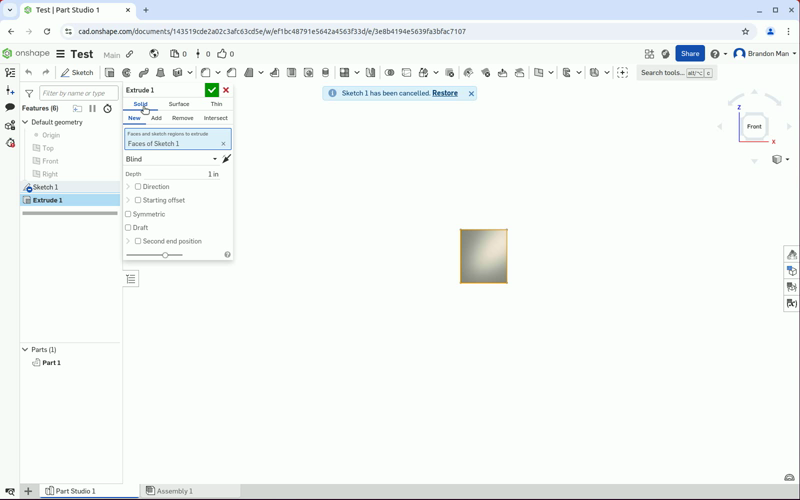
click(143, 106)
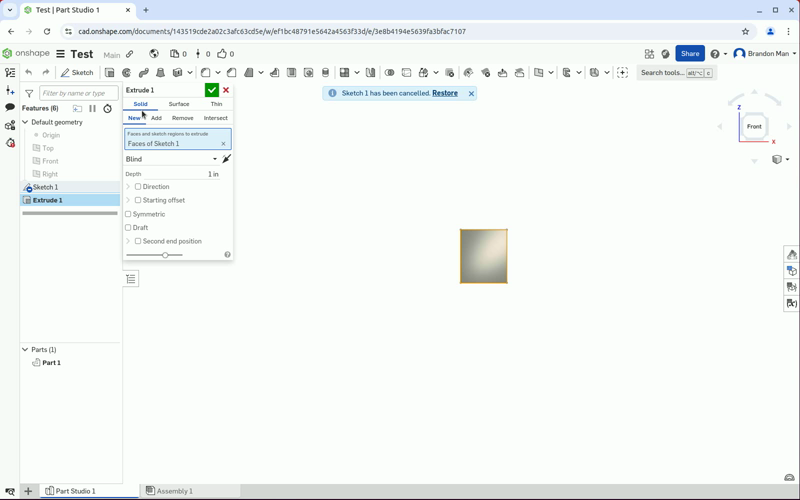
mouse_move(137, 120)
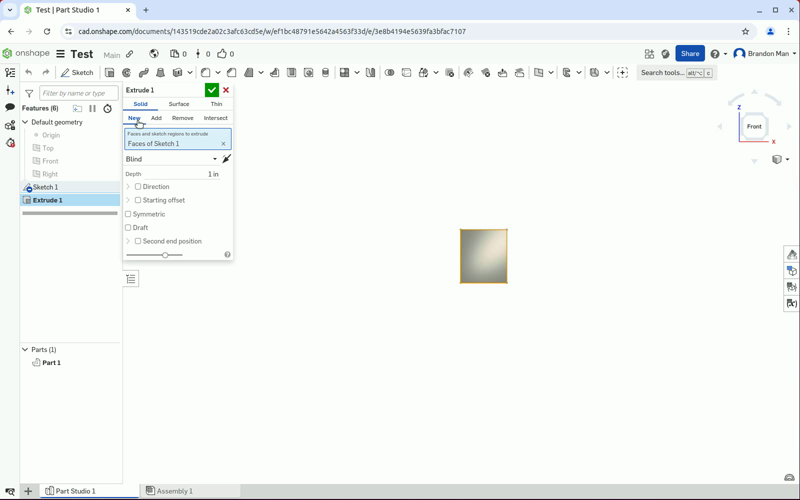
click(137, 120)
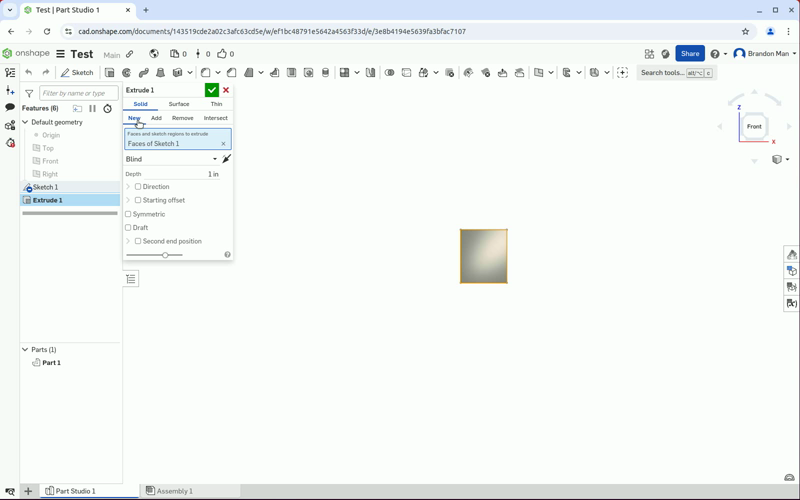
key(tab, 4)
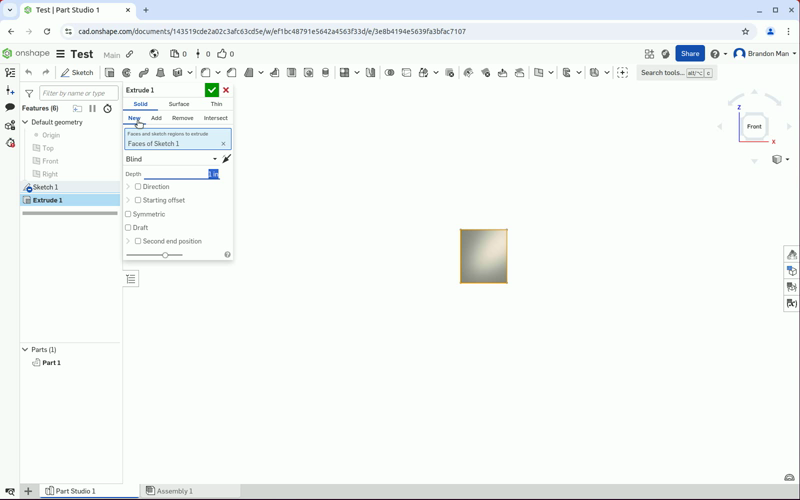
text(0.241)
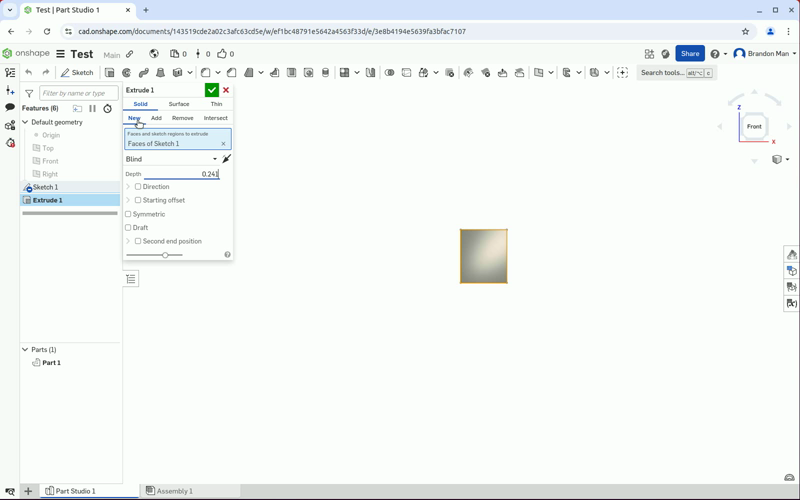
key(enter)
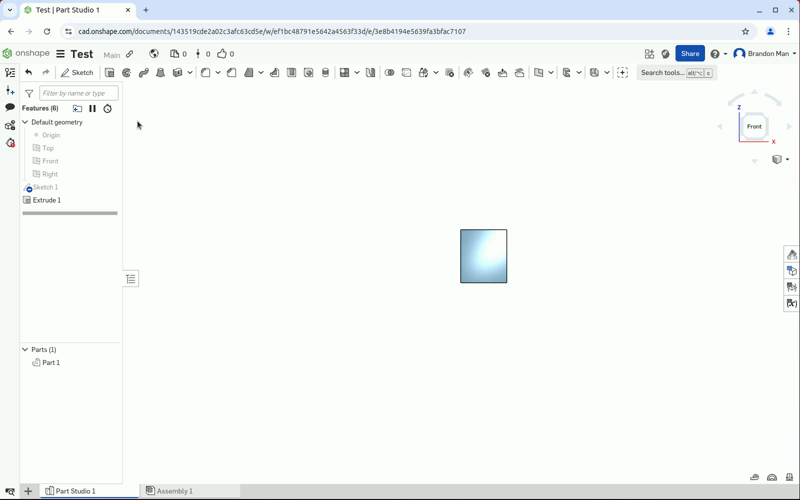
key(shift+h)
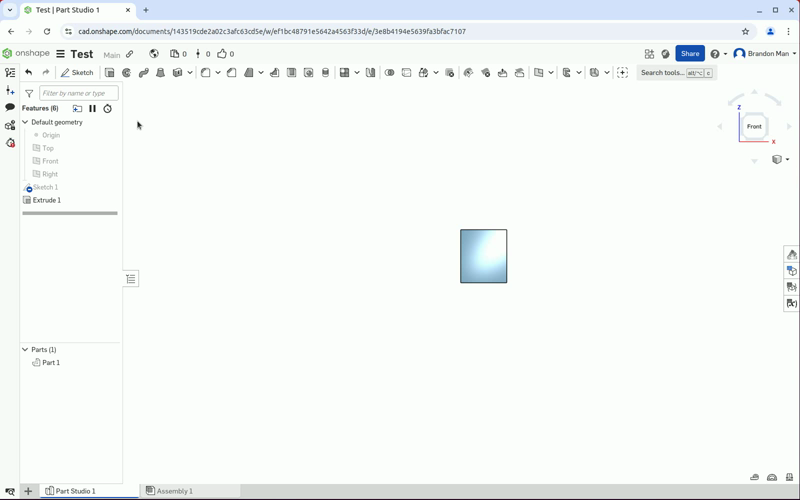
key(shift+h)
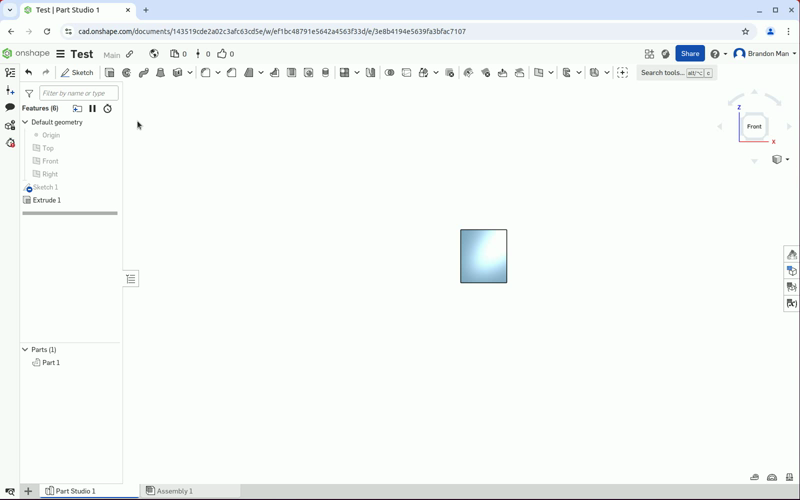
mouse_move(73, 189)
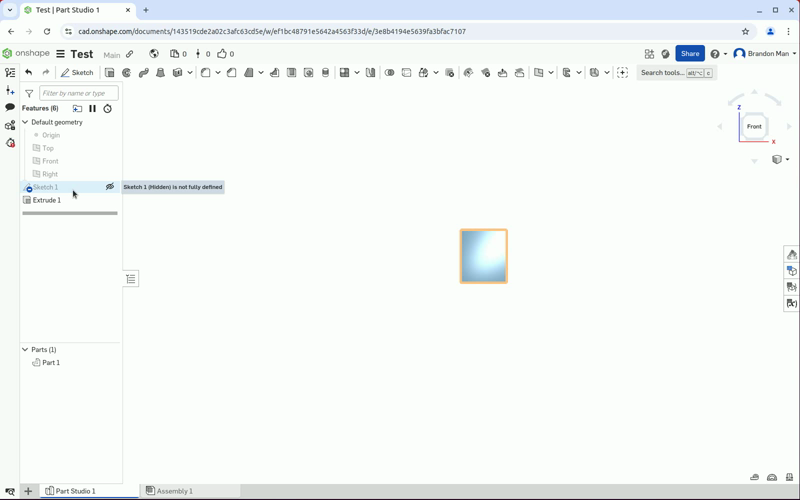
click(73, 189)
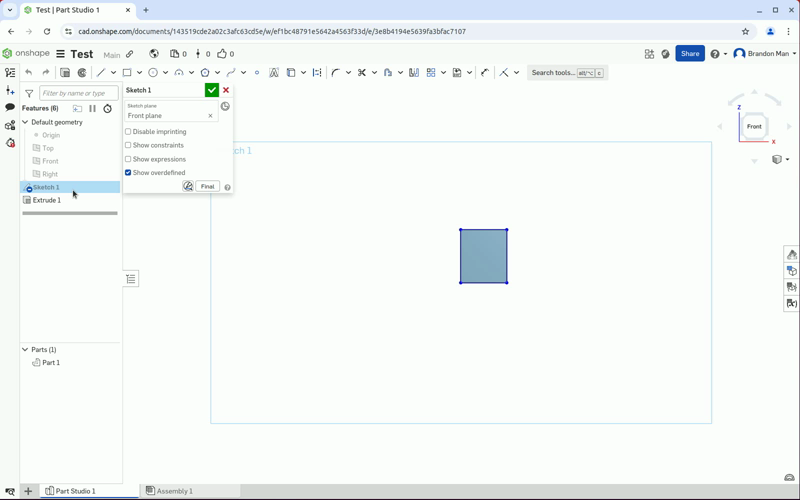
mouse_move(229, 92)
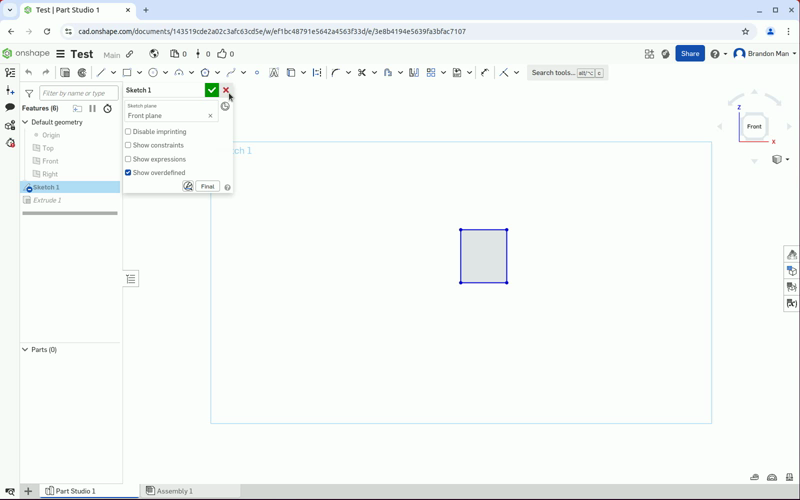
click(229, 92)
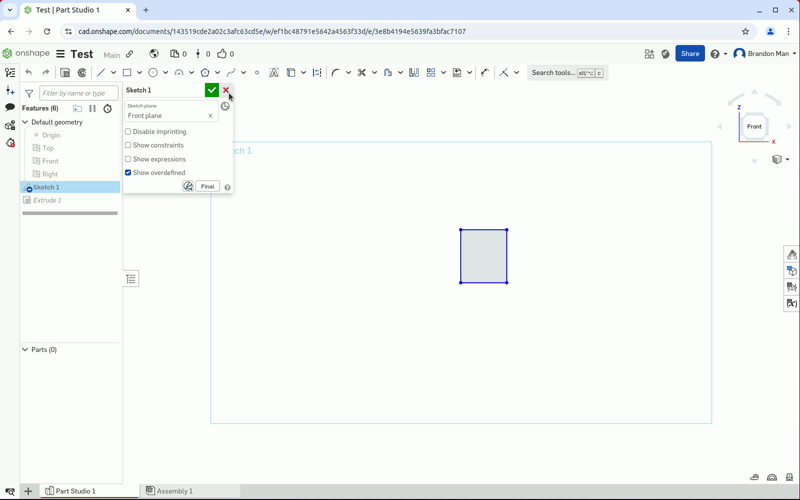
key(shift+s)
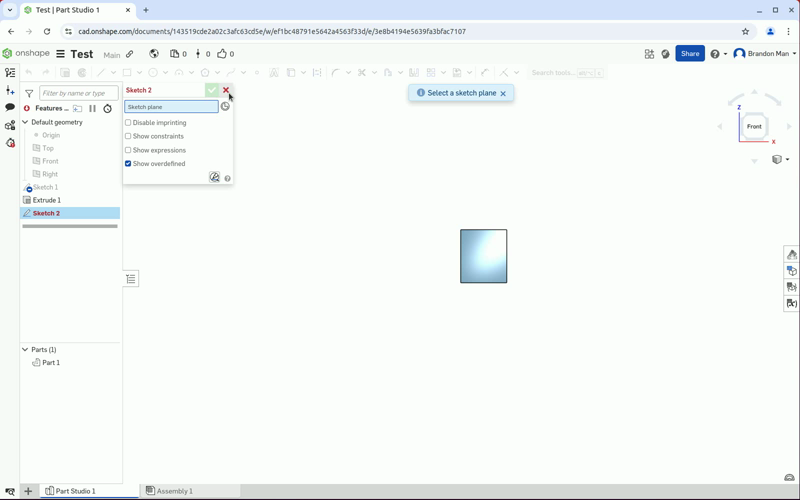
mouse_move(73, 163)
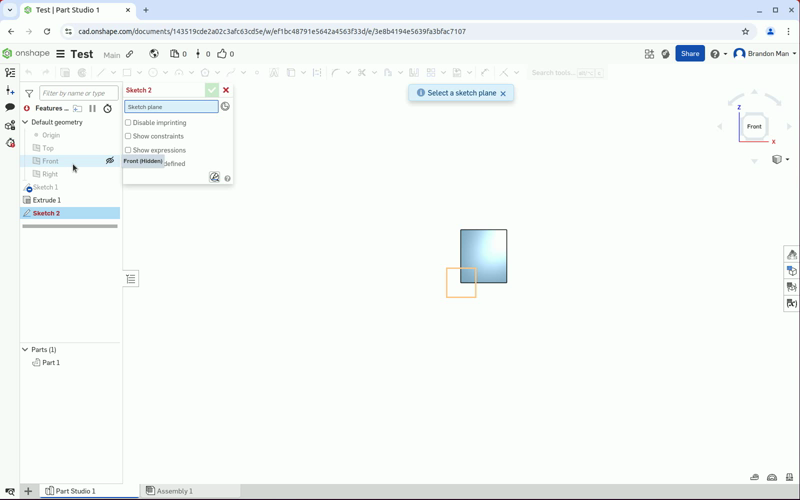
click(73, 163)
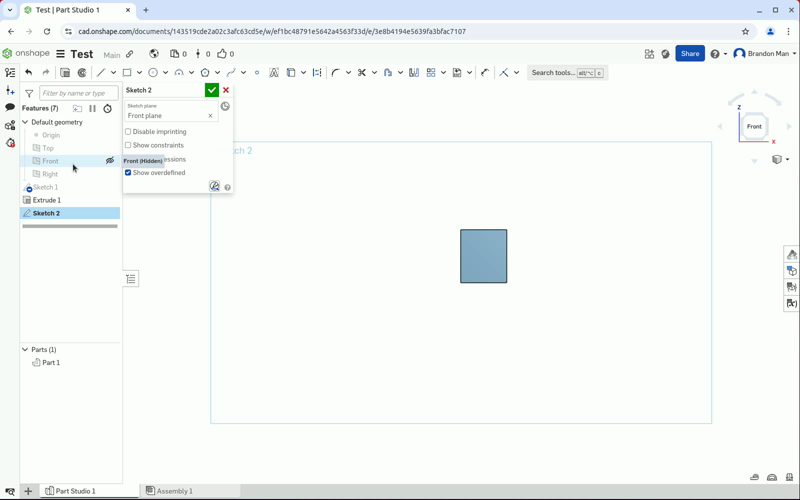
mouse_move(73, 352)
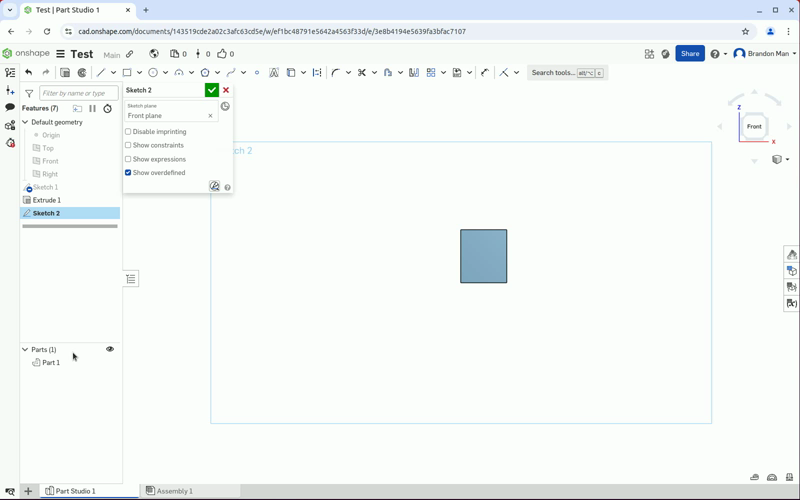
key(y)
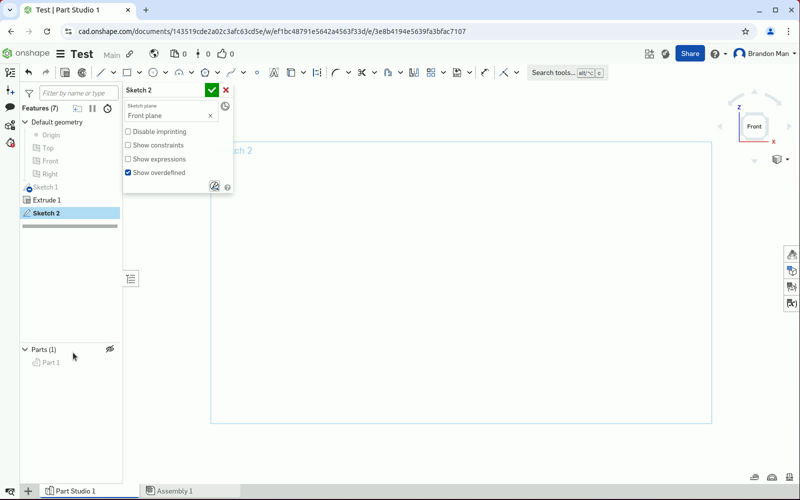
key(l)
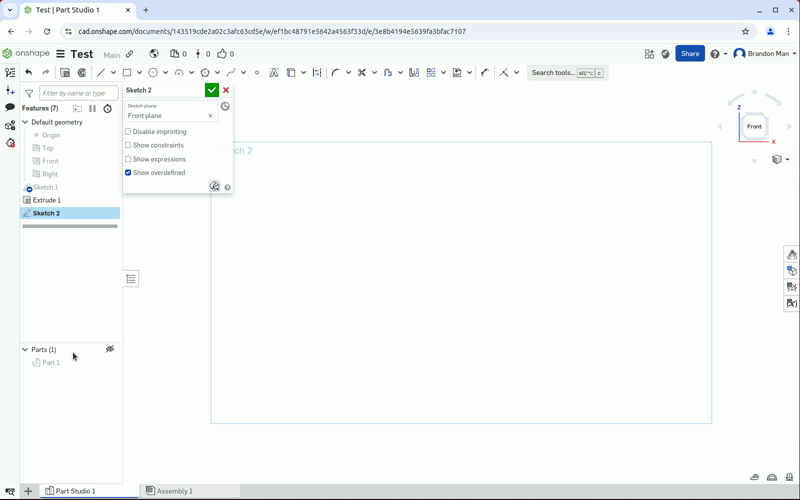
key_down(shift)
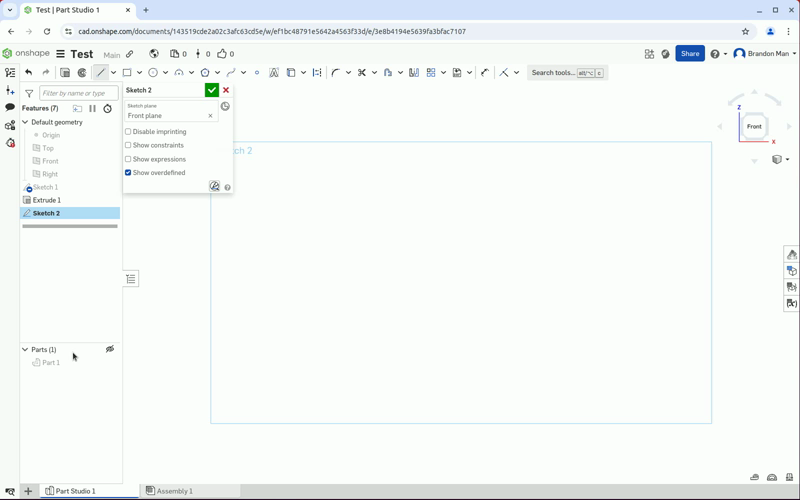
mouse_move(460, 228)
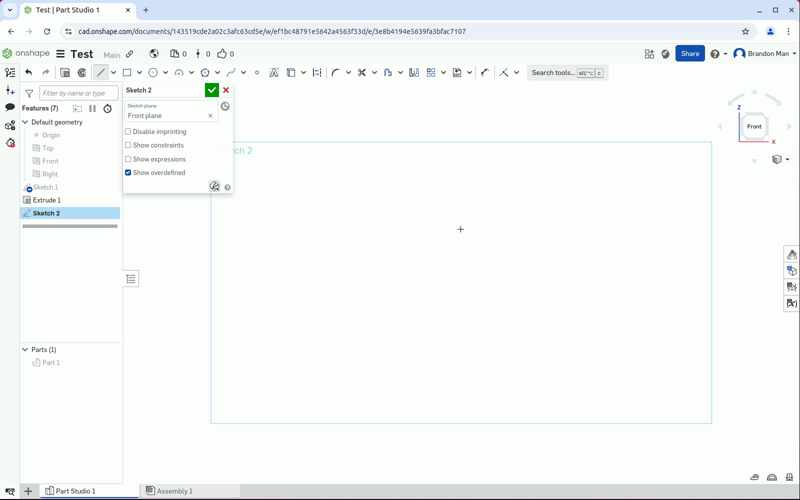
click(460, 228)
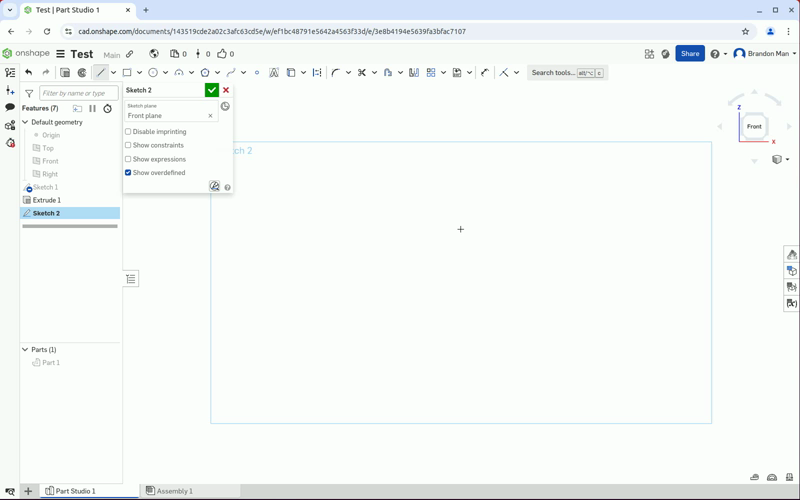
key_up(shift)
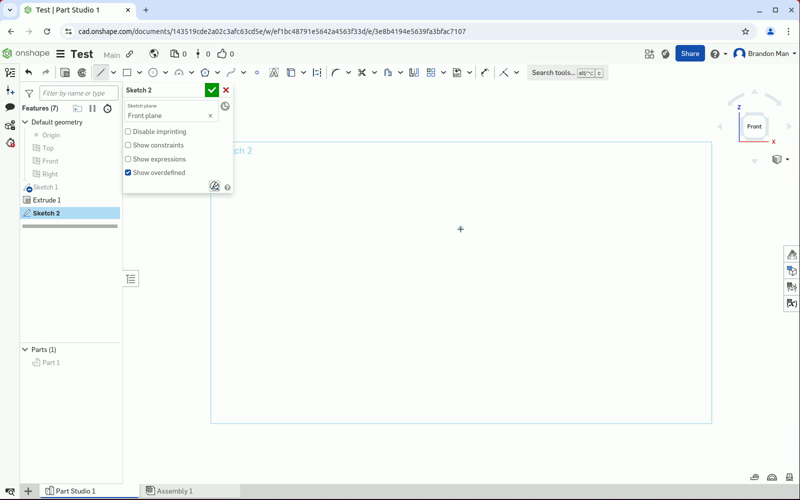
key_down(shift)
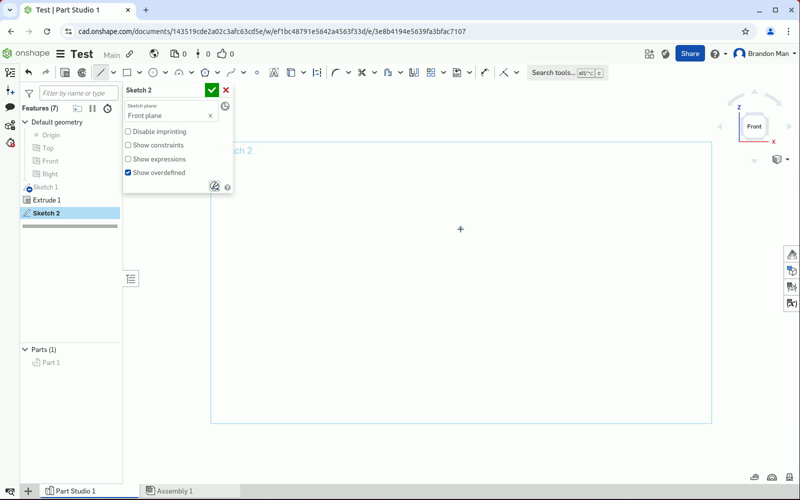
mouse_move(490, 228)
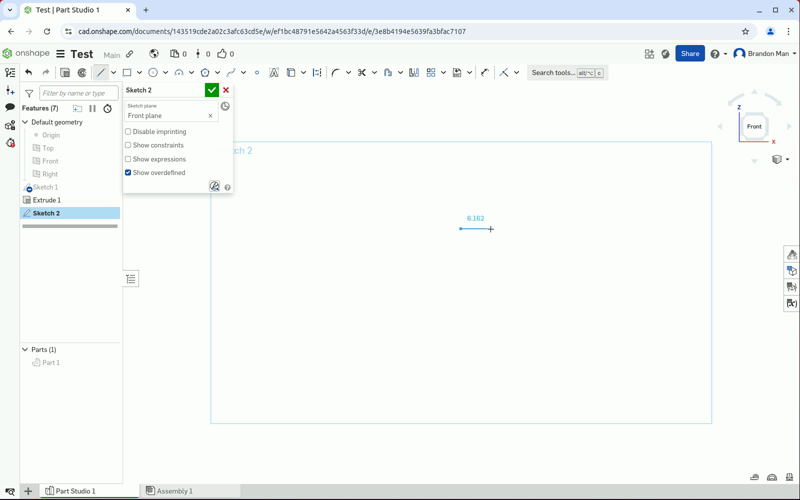
mouse_move(507, 228)
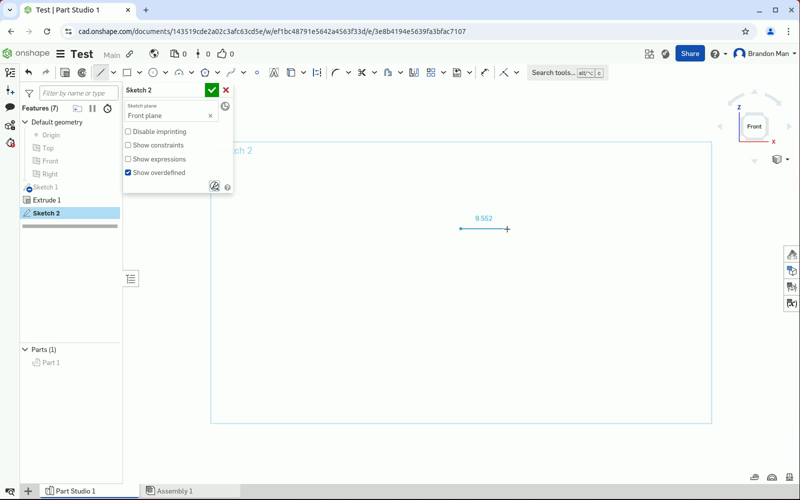
click(507, 228)
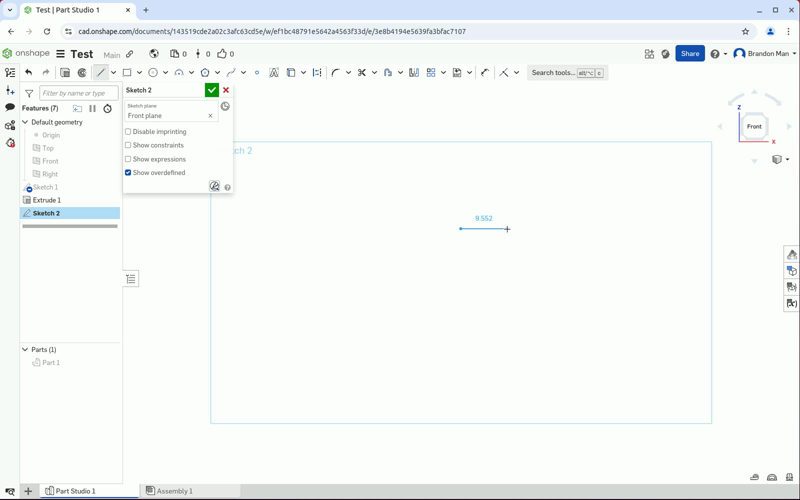
key_up(shift)
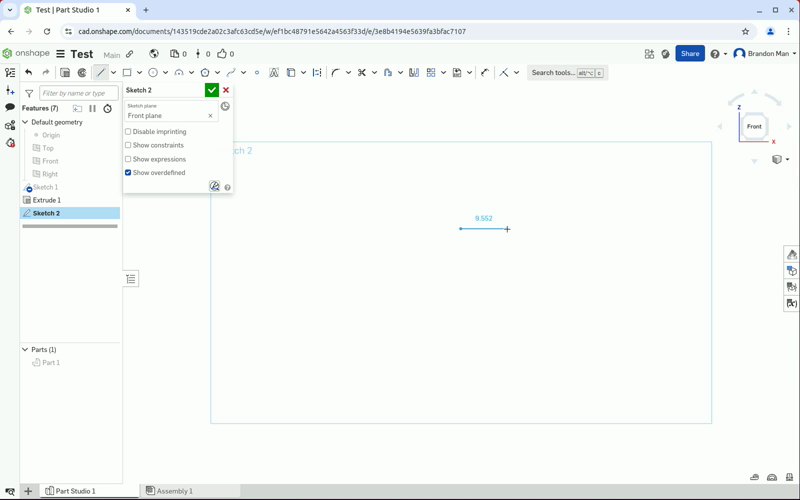
key_down(shift)
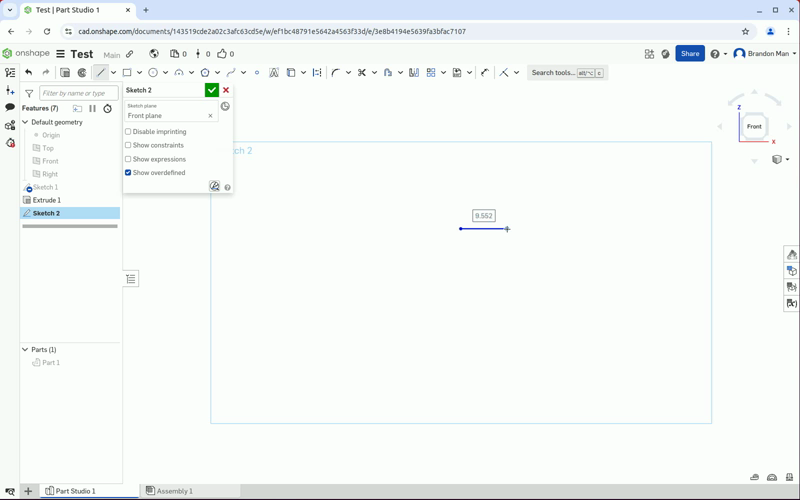
mouse_move(537, 228)
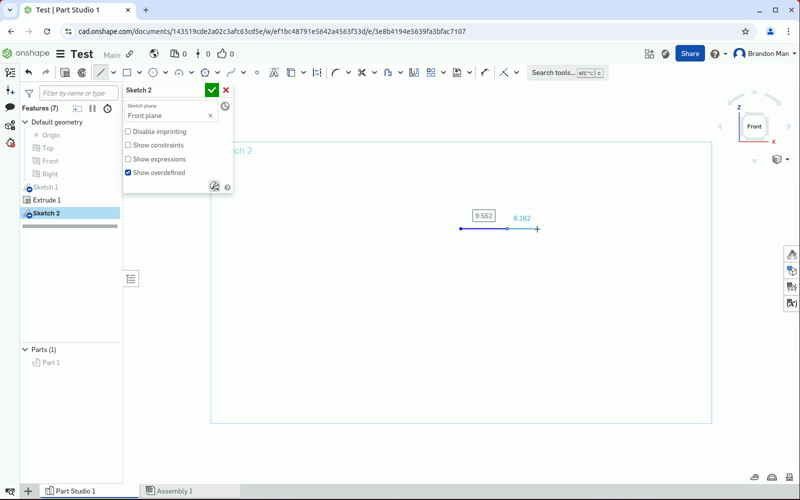
mouse_move(507, 202)
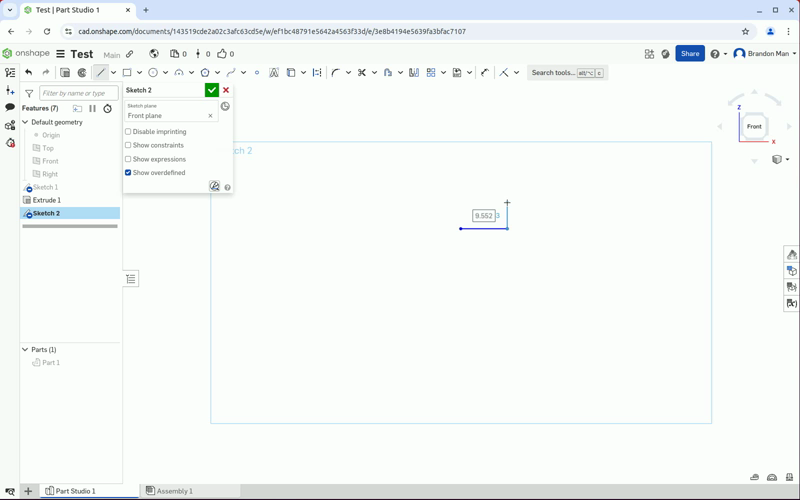
click(507, 202)
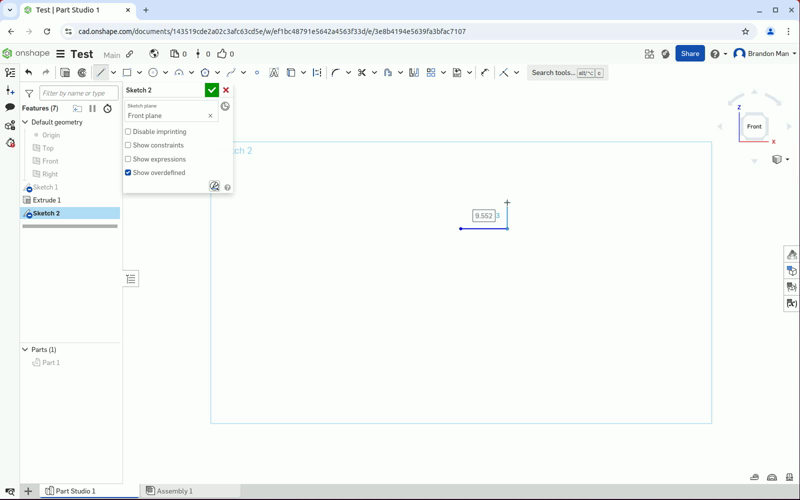
key_up(shift)
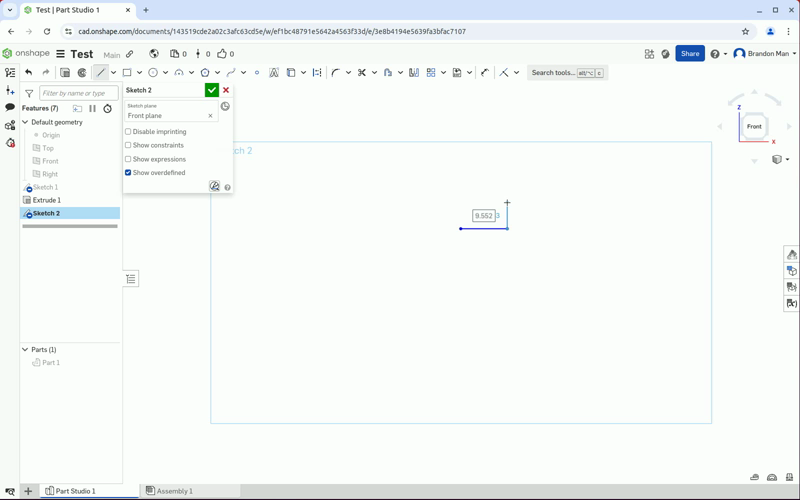
key_down(shift)
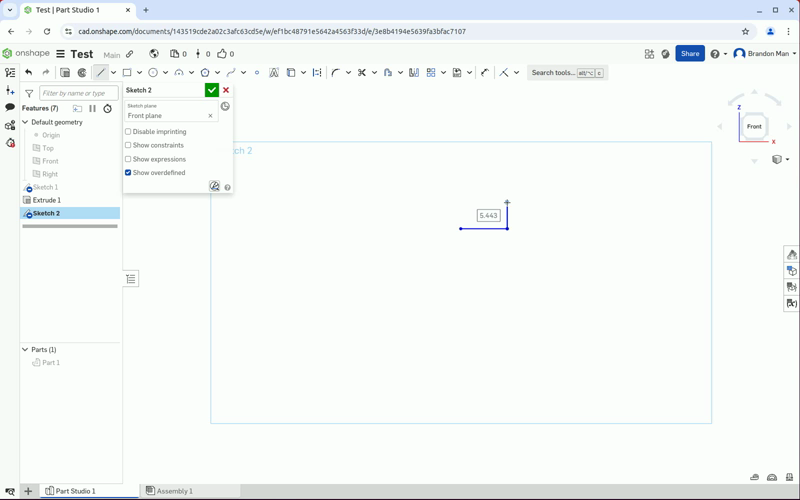
mouse_move(537, 202)
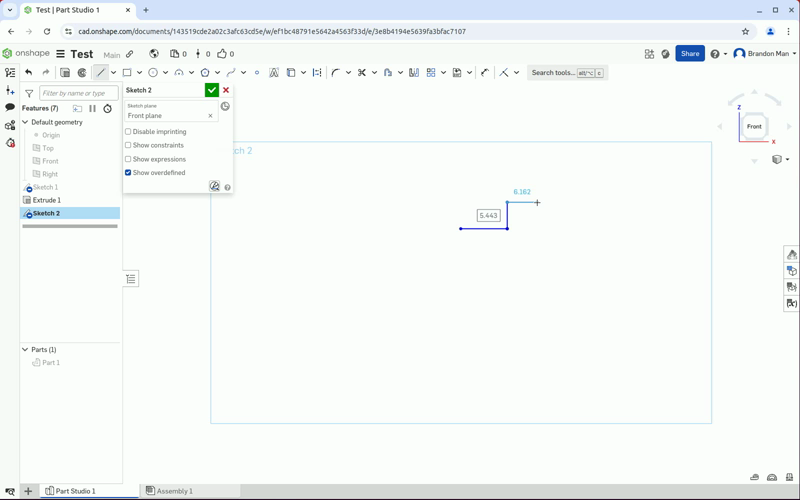
mouse_move(471, 169)
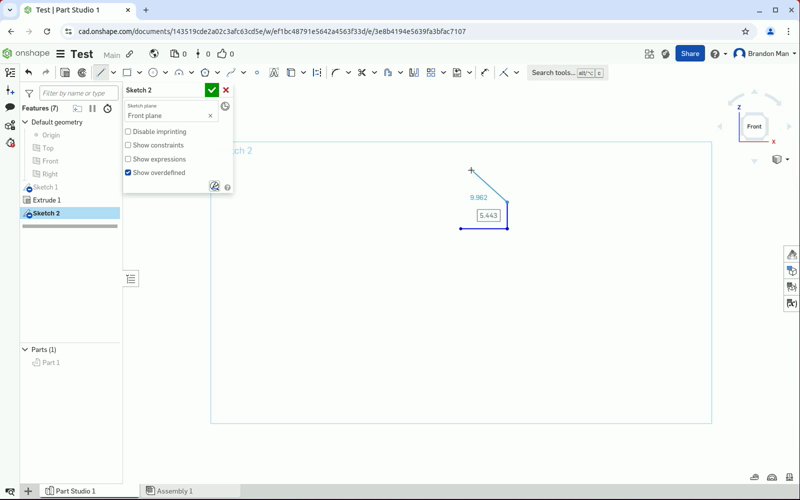
click(471, 169)
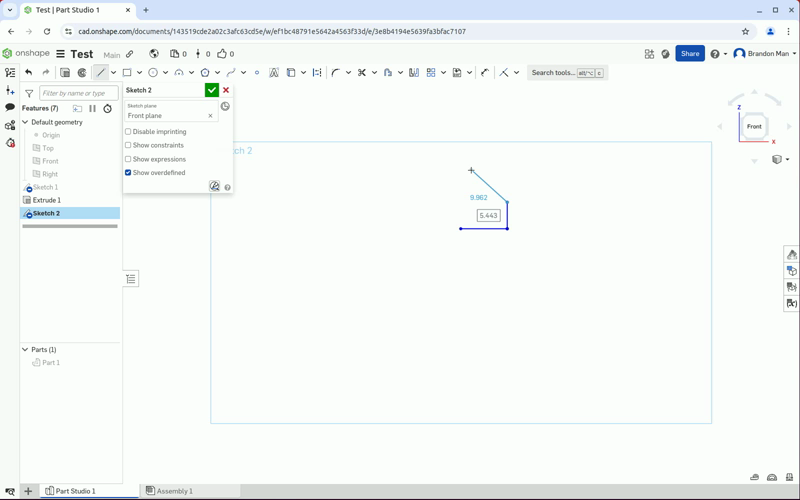
key_up(shift)
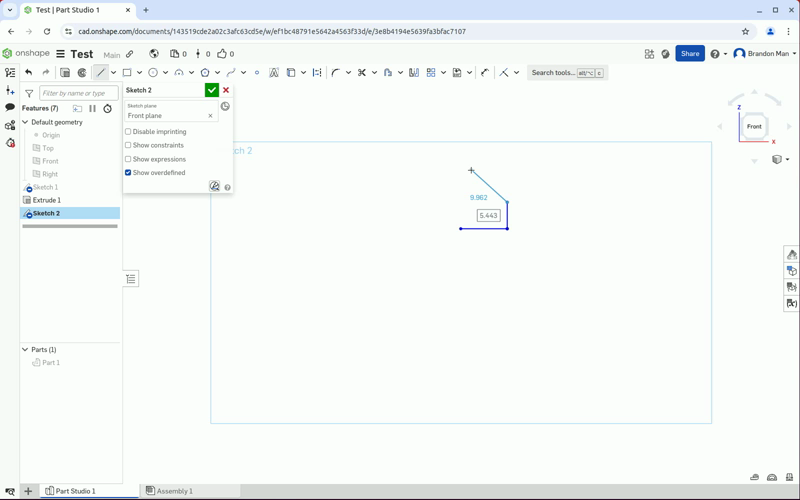
key_down(shift)
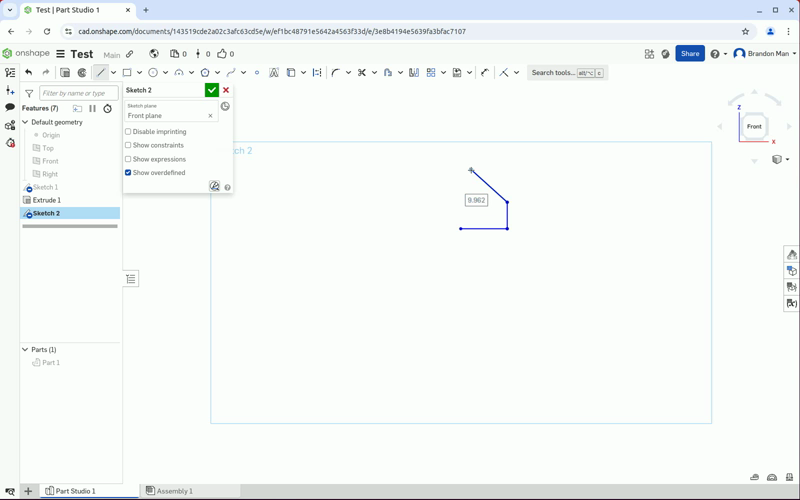
mouse_move(501, 169)
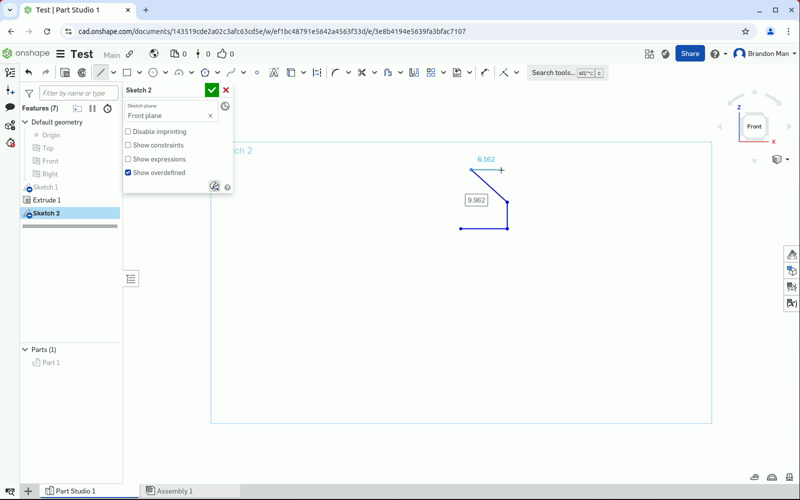
mouse_move(460, 169)
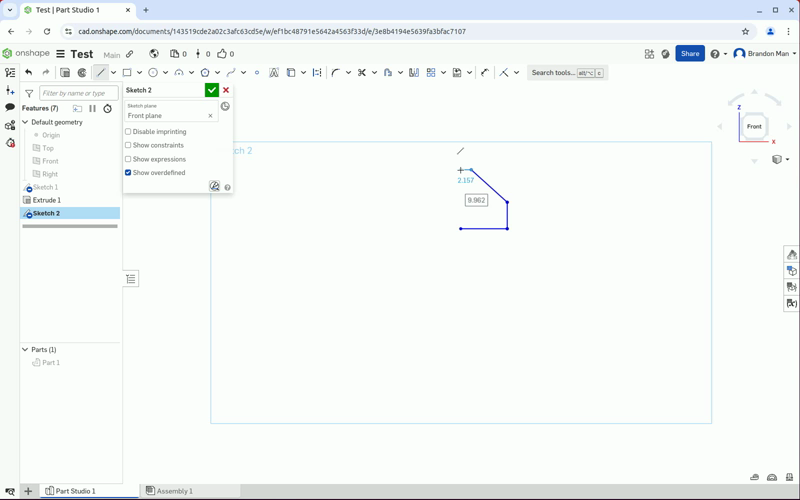
click(460, 169)
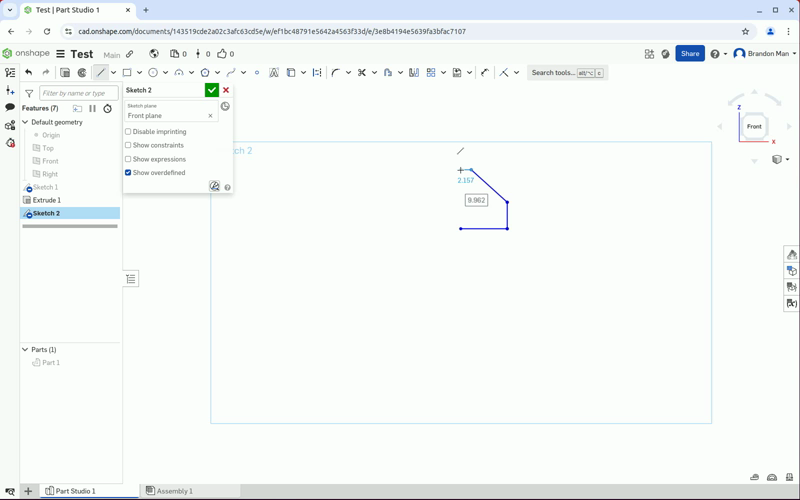
key_up(shift)
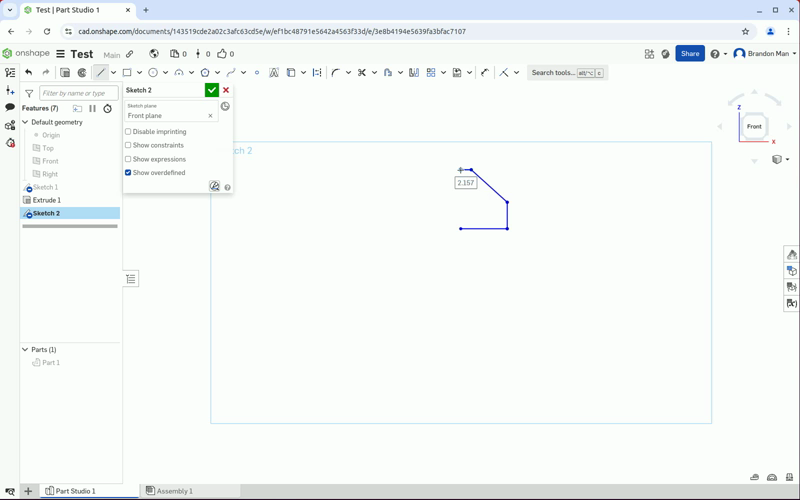
mouse_move(490, 169)
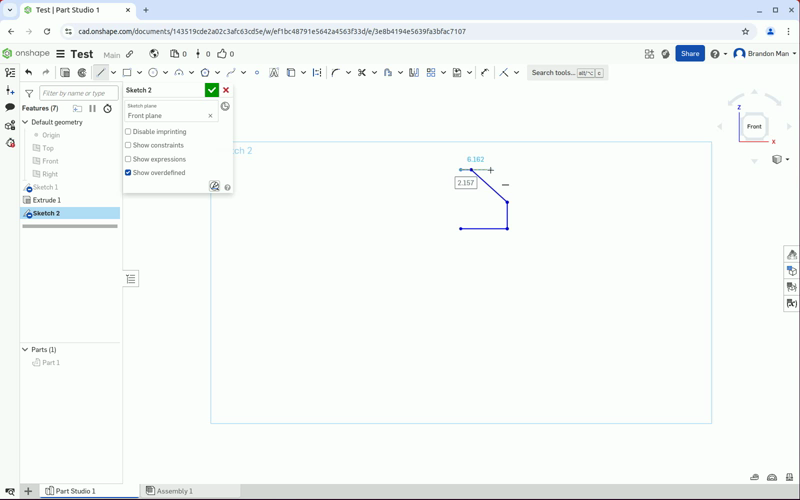
key_down(shift)
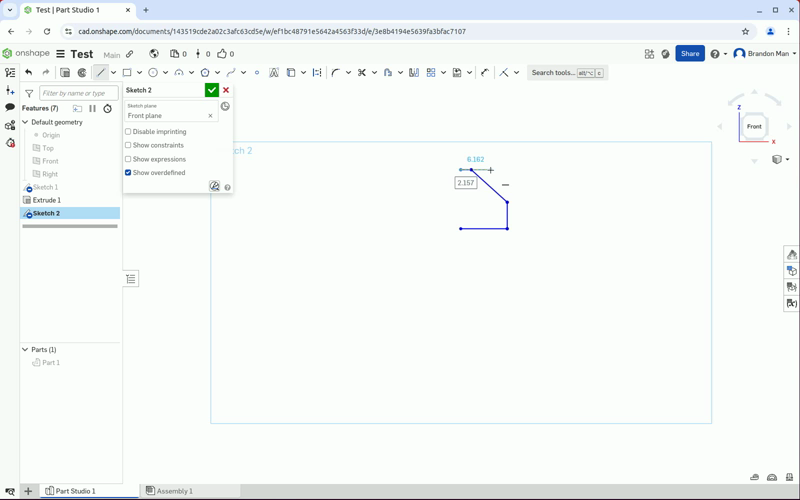
mouse_move(460, 228)
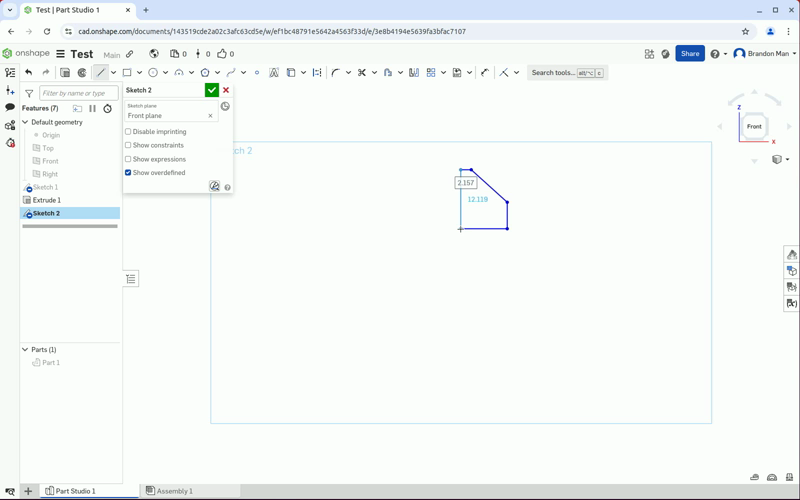
key_up(shift)
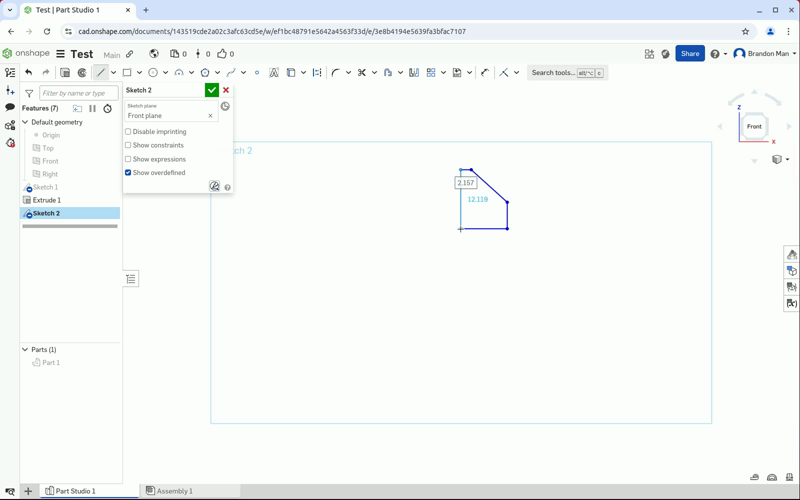
click(460, 228)
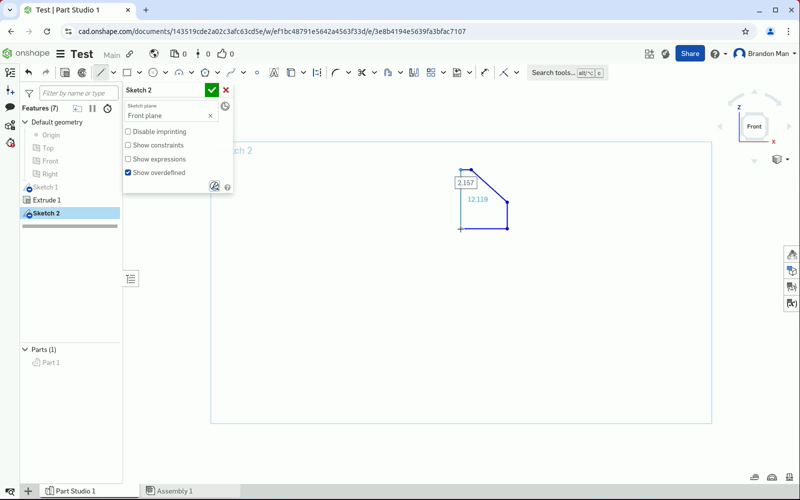
key(esc)
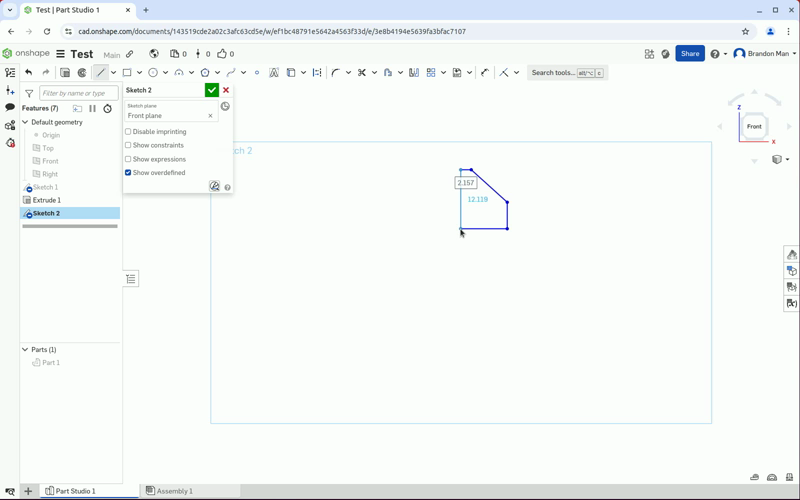
mouse_move(475, 177)
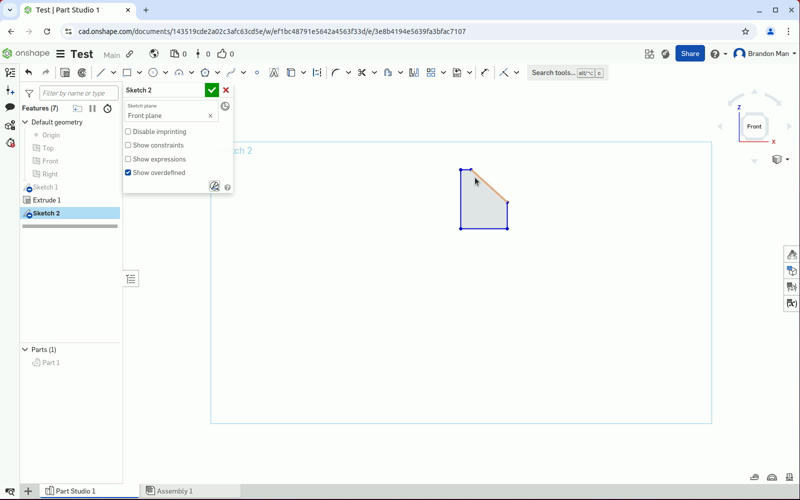
click(475, 177)
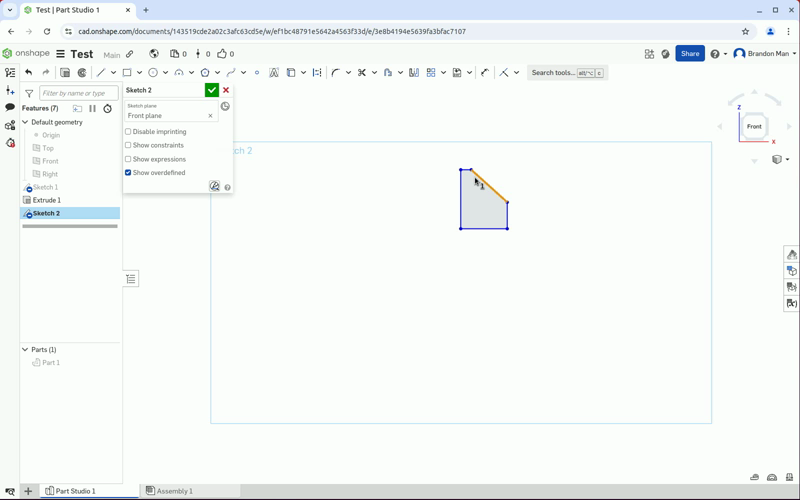
mouse_move(73, 352)
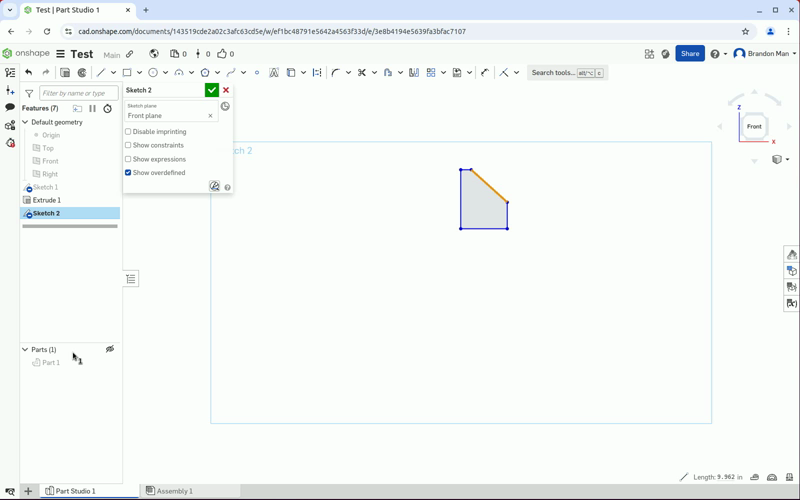
key(shift+y)
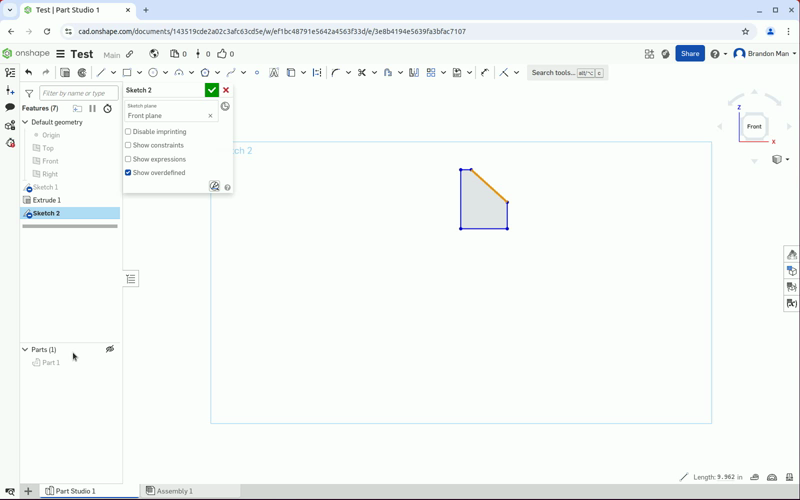
key(shift+e)
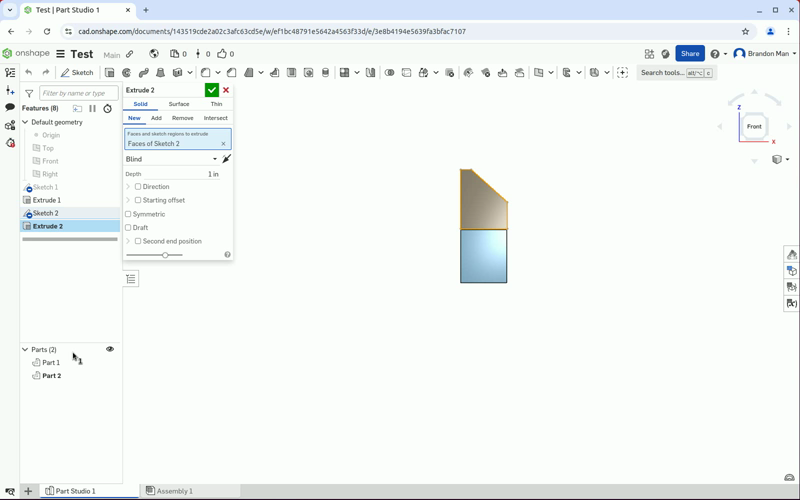
mouse_move(143, 106)
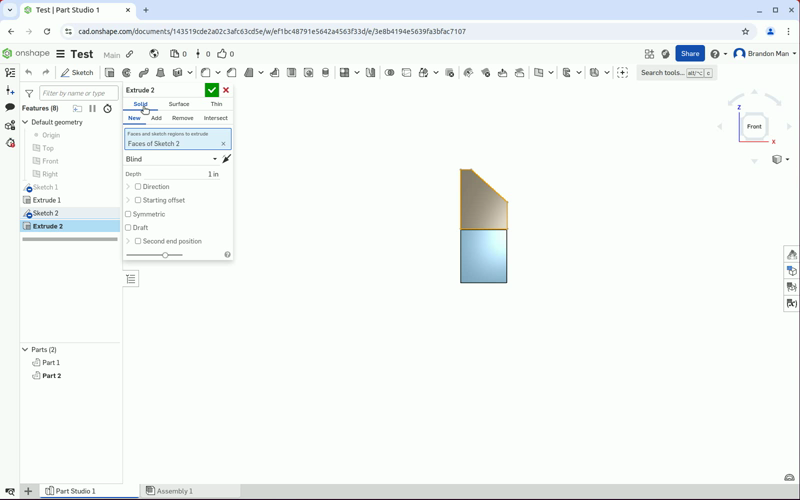
click(143, 106)
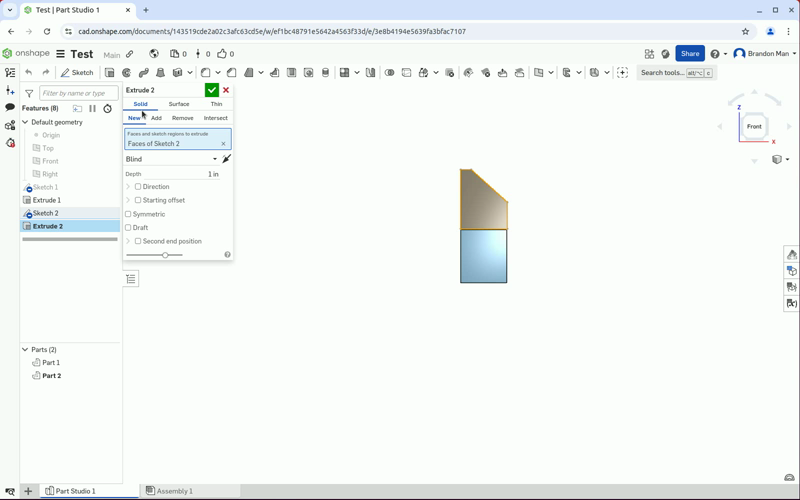
mouse_move(137, 120)
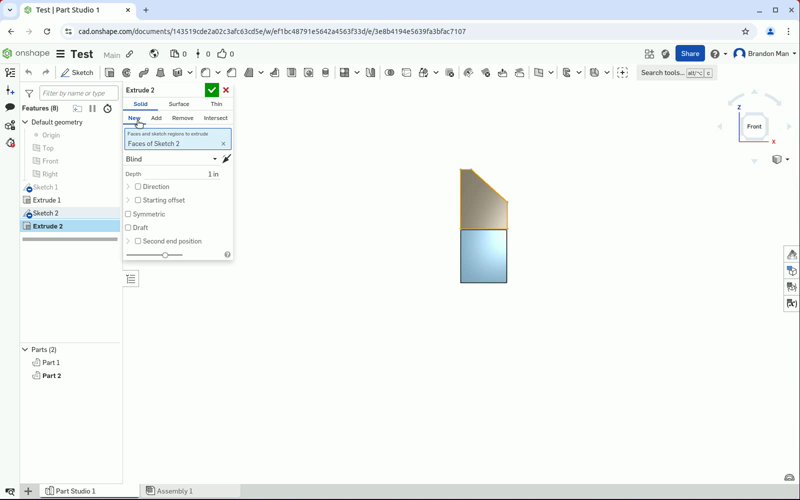
click(137, 120)
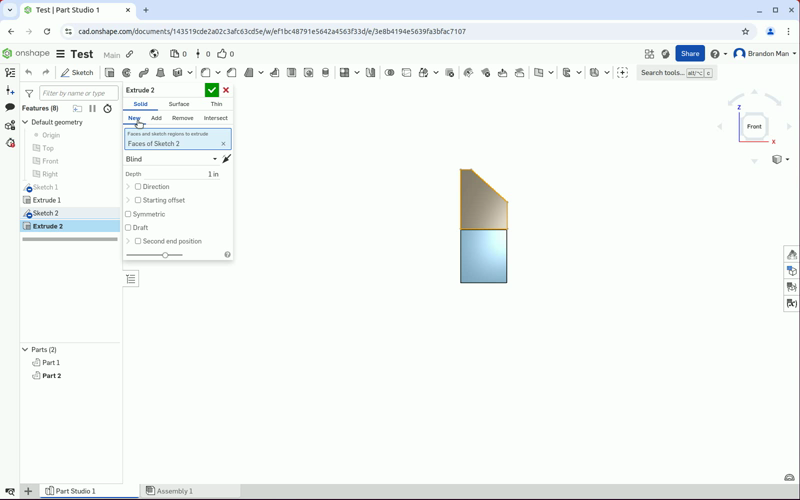
key(tab, 4)
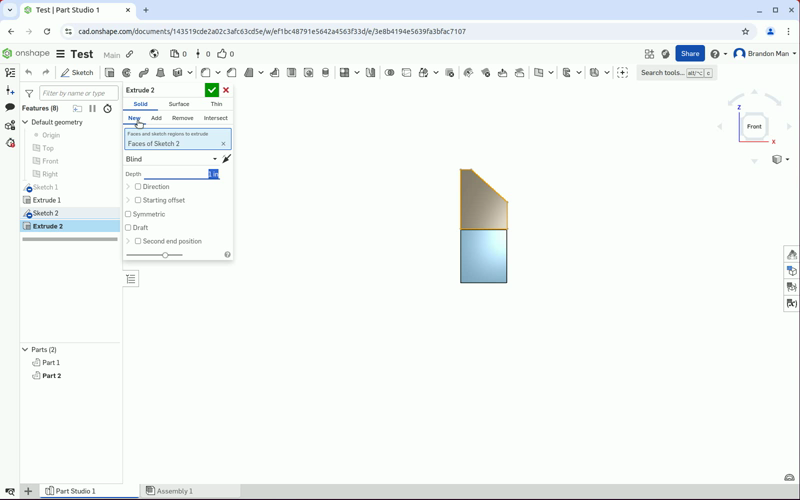
text(0.241)
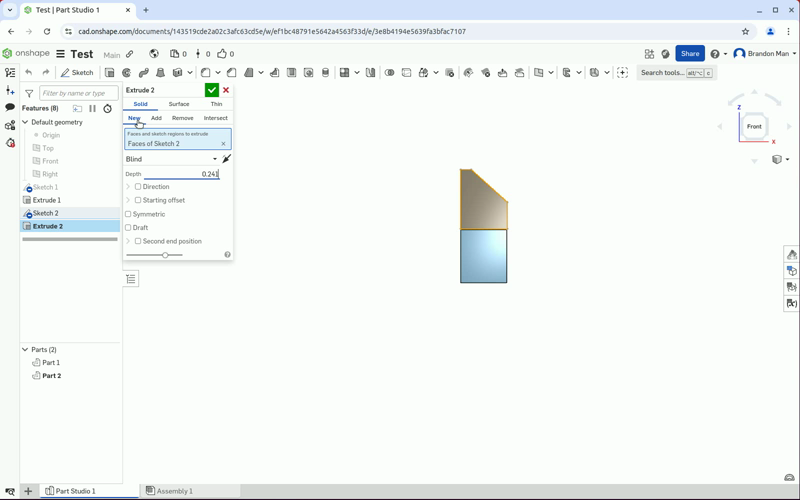
key(enter)
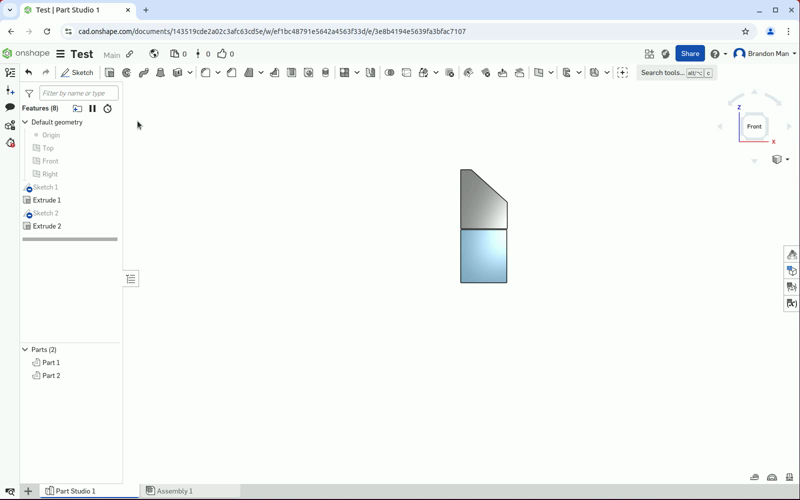
key(shift+h)
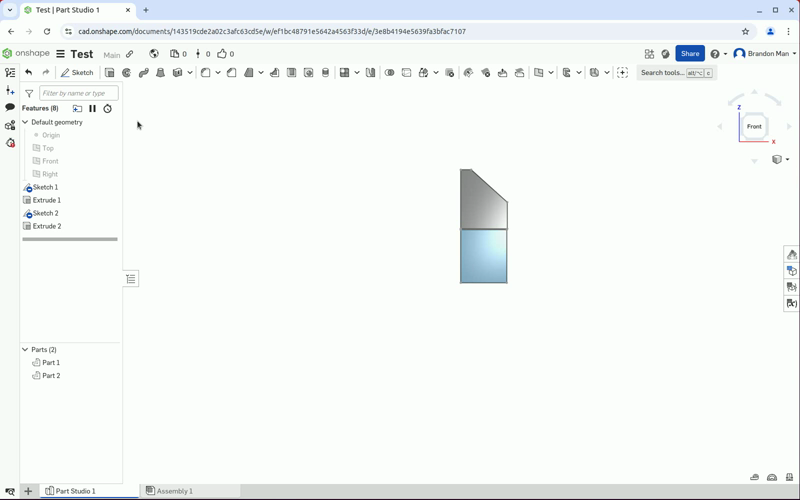
key(shift+h)
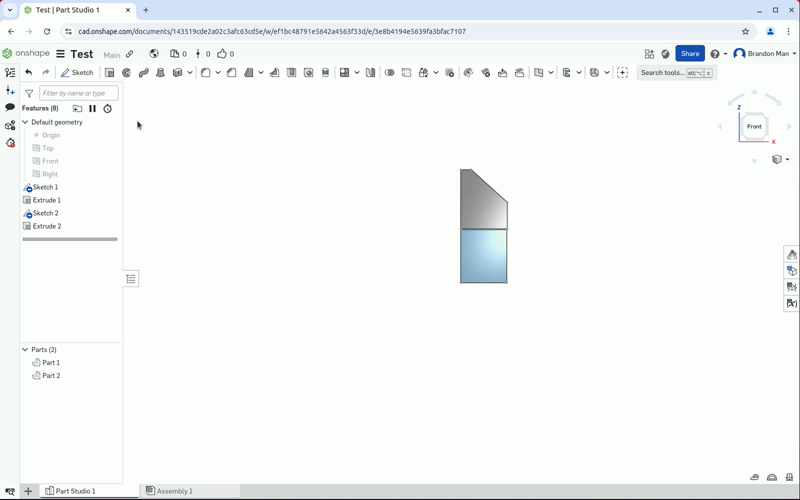
key(shift+7)
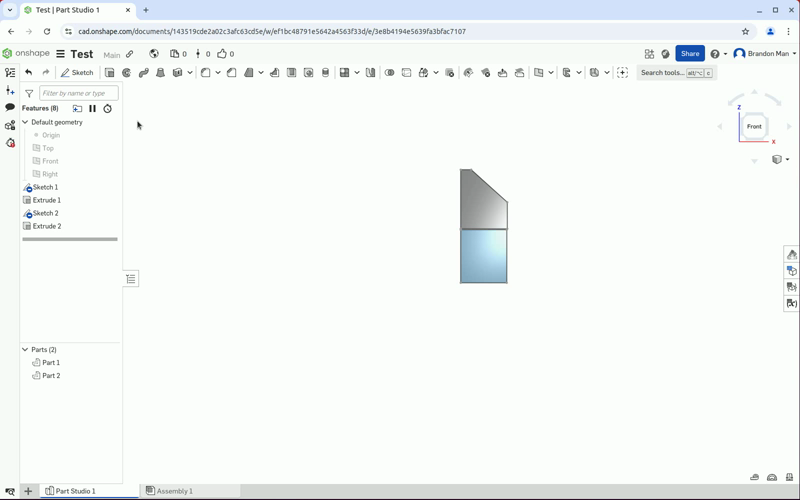
key(left, 2)
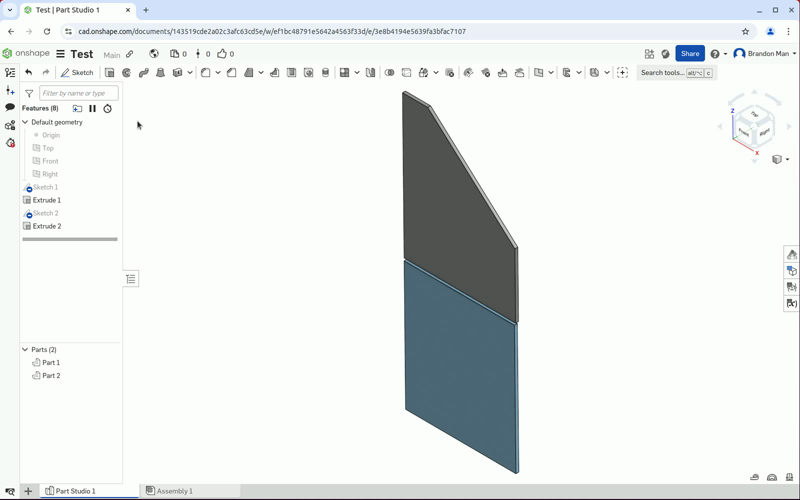
key(down, 2)
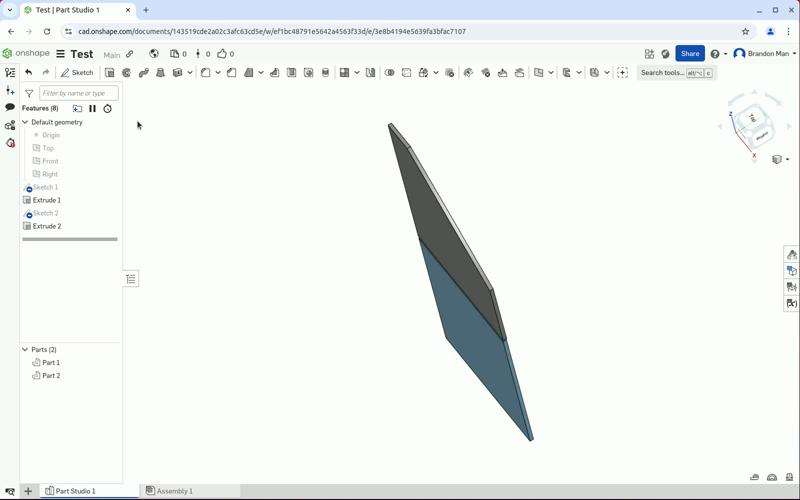
key(up, 2)
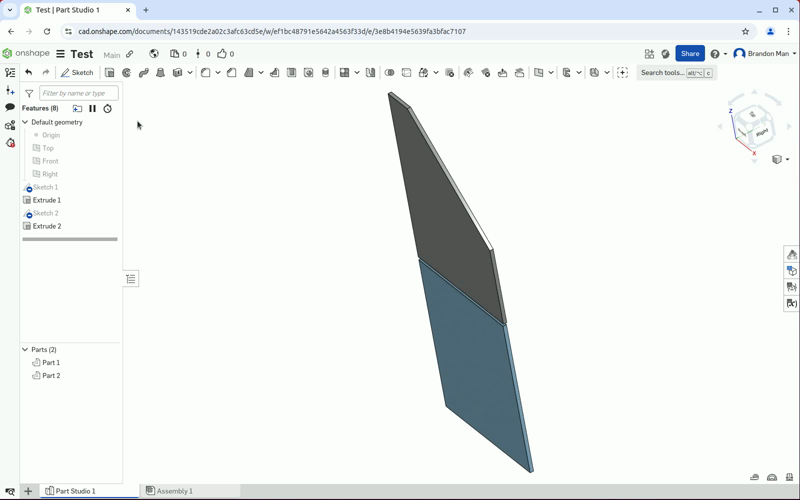
key(right, 2)
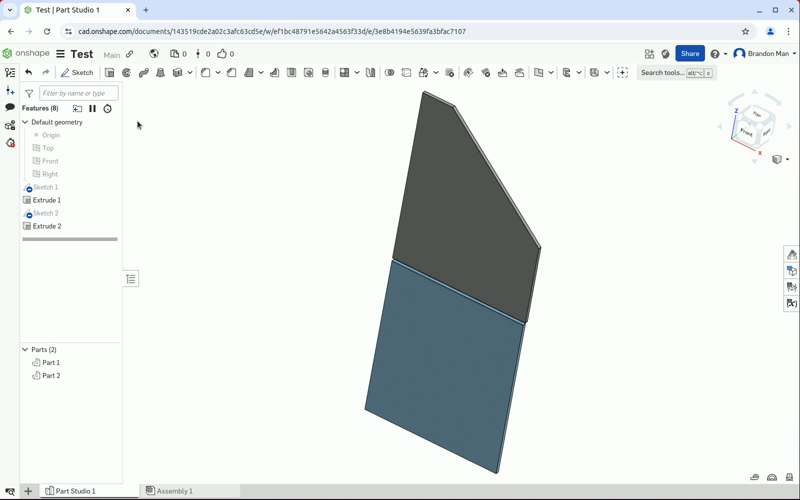
mouse_move(73, 189)
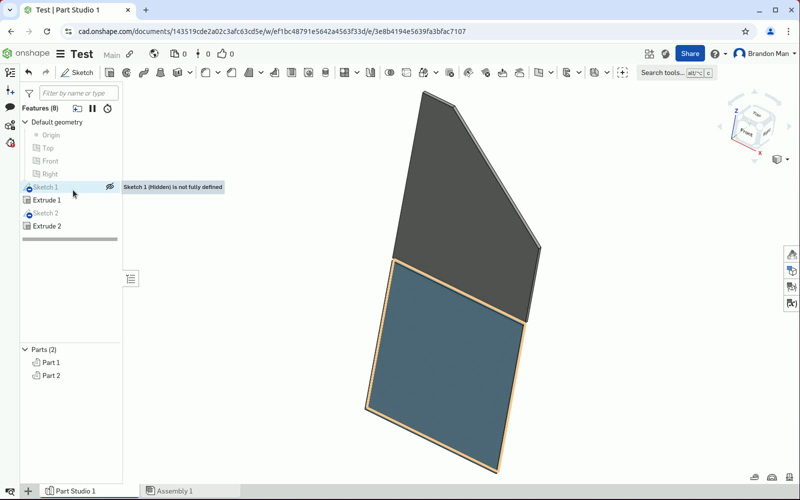
click(73, 189)